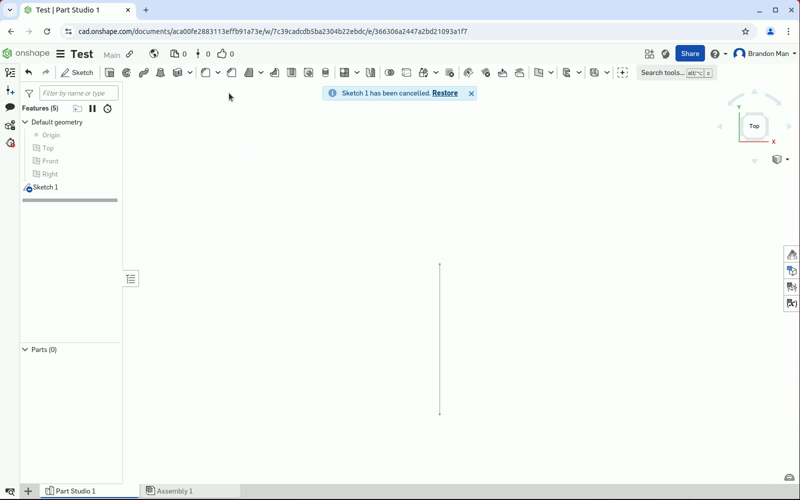
key(shift+h)
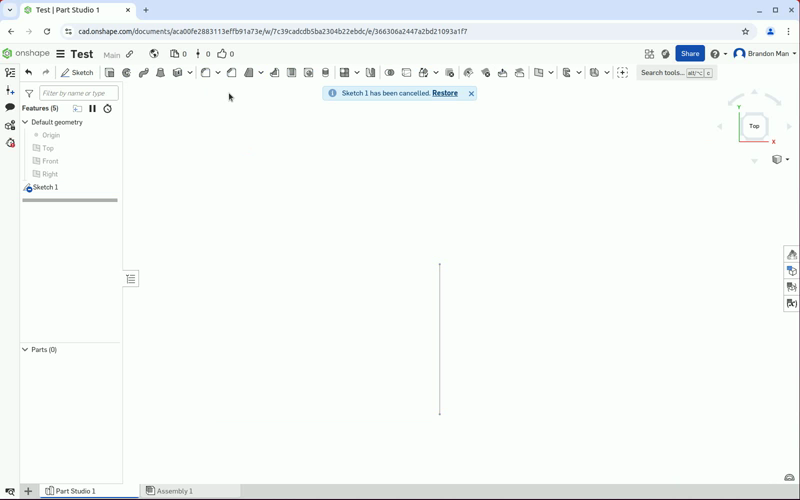
key(shift+s)
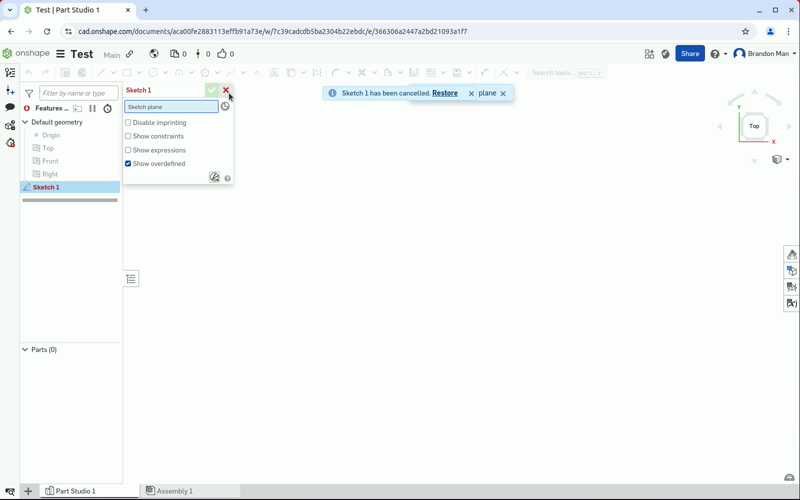
mouse_move(73, 150)
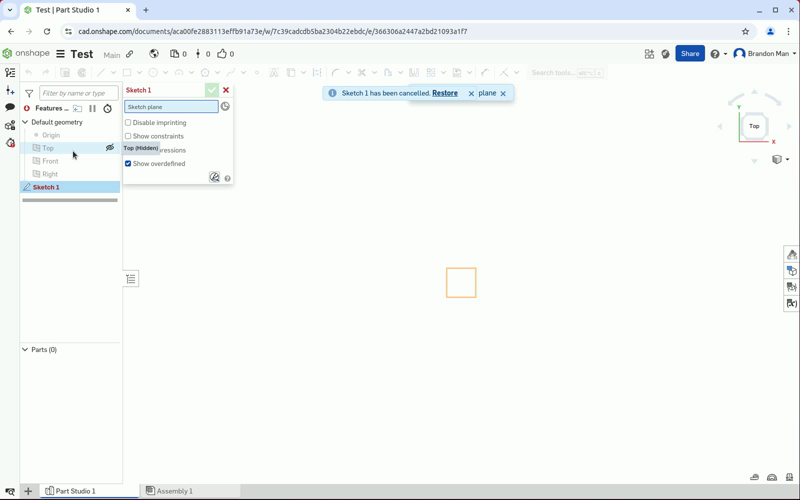
click(73, 150)
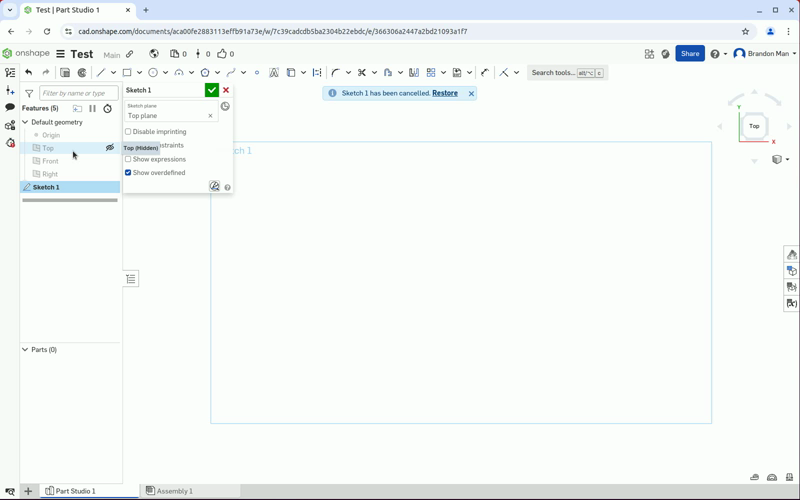
mouse_move(73, 352)
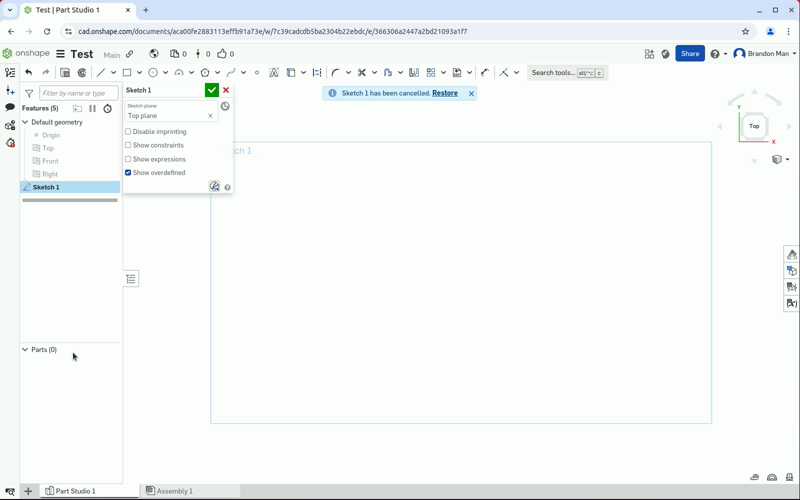
key(y)
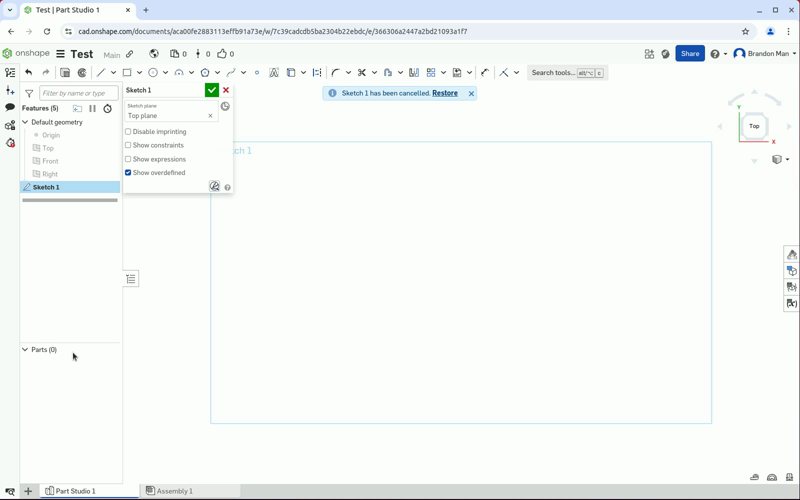
key(l)
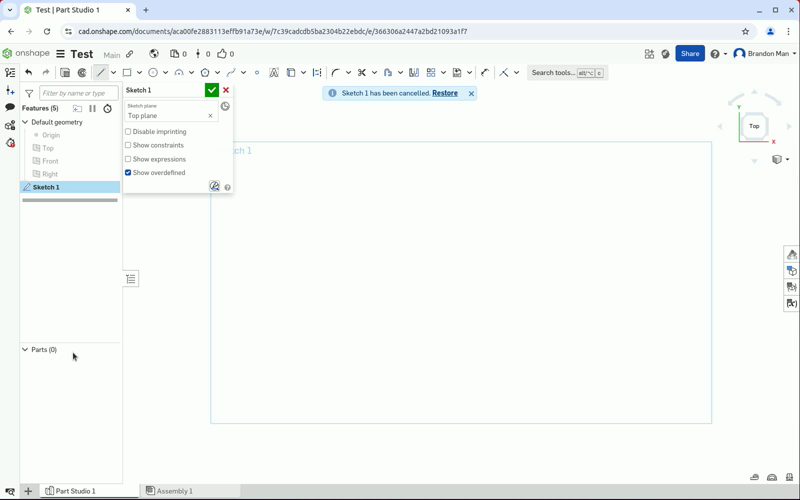
key_down(shift)
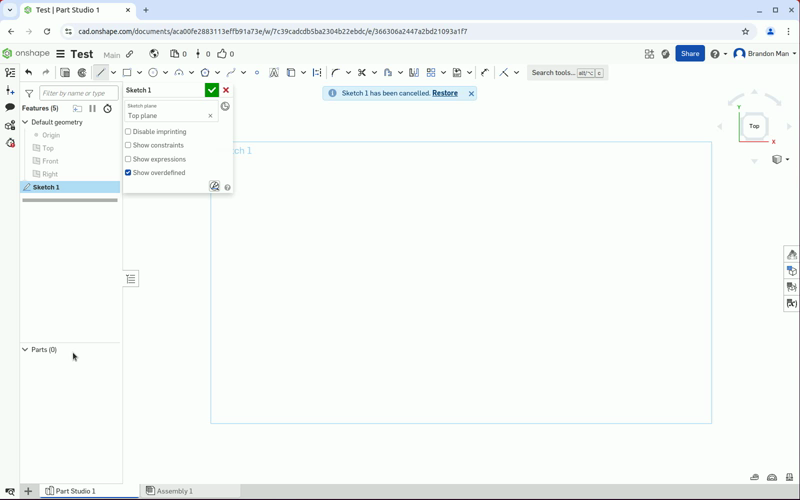
mouse_move(431, 300)
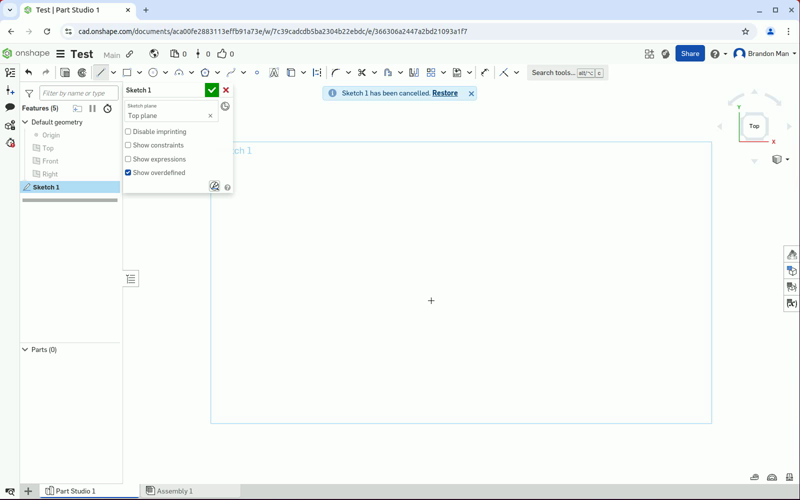
click(431, 300)
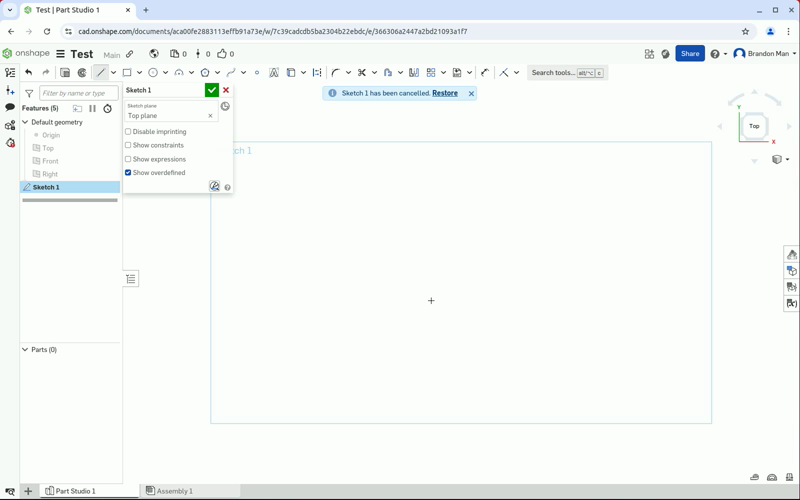
key_up(shift)
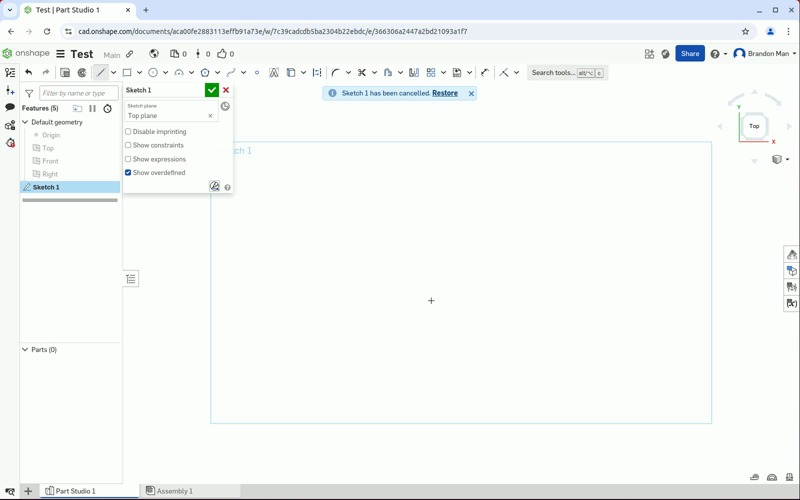
key_down(shift)
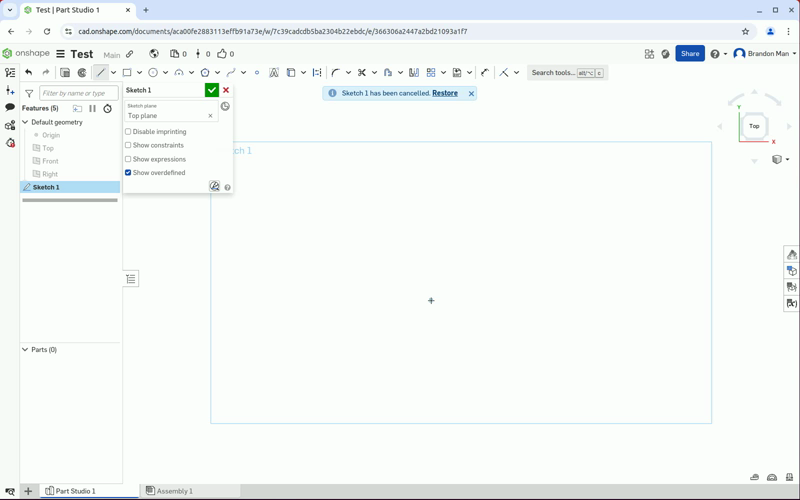
mouse_move(549, 357)
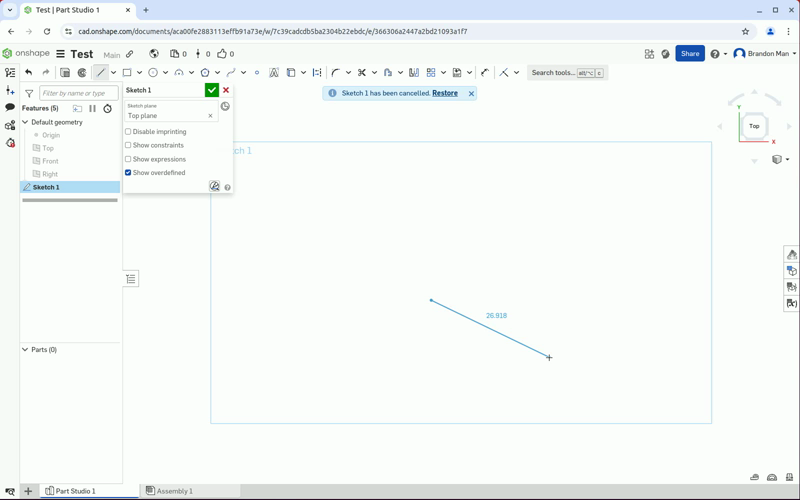
click(549, 357)
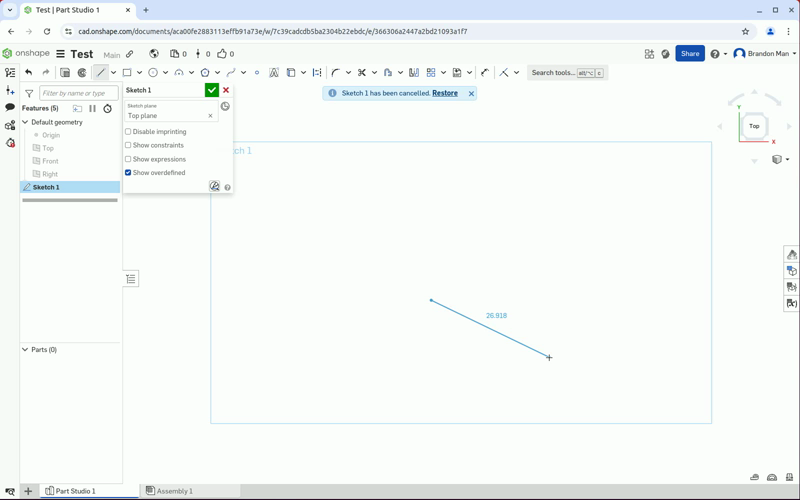
key_up(shift)
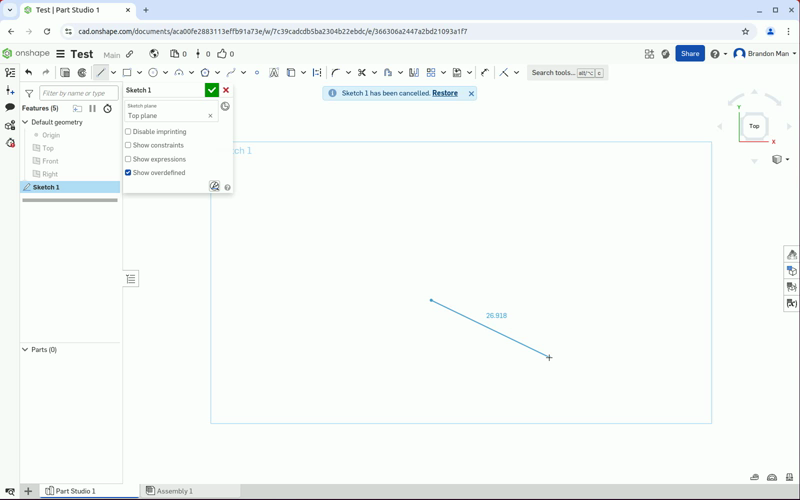
key_down(shift)
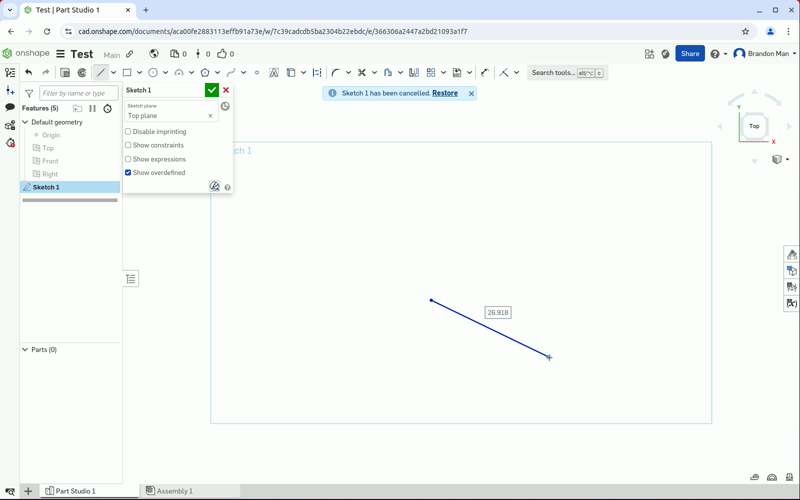
mouse_move(579, 357)
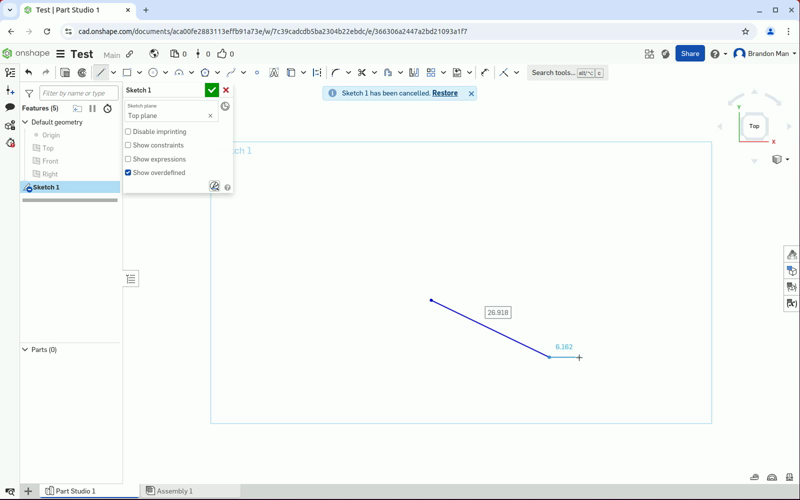
mouse_move(573, 306)
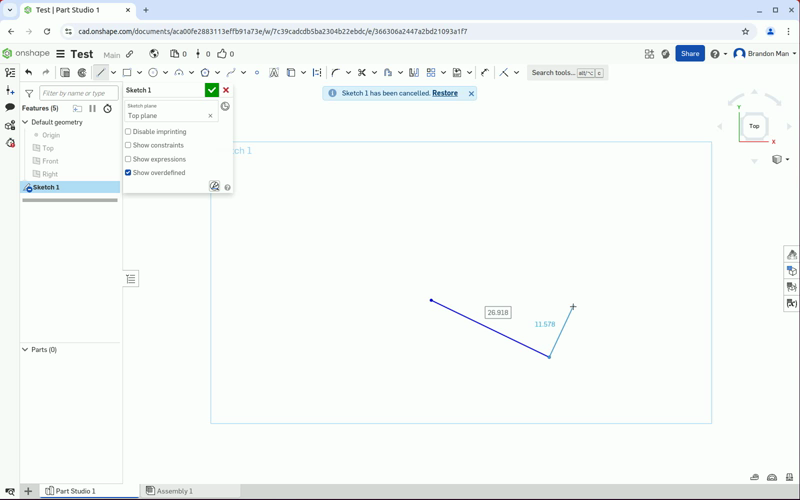
click(573, 306)
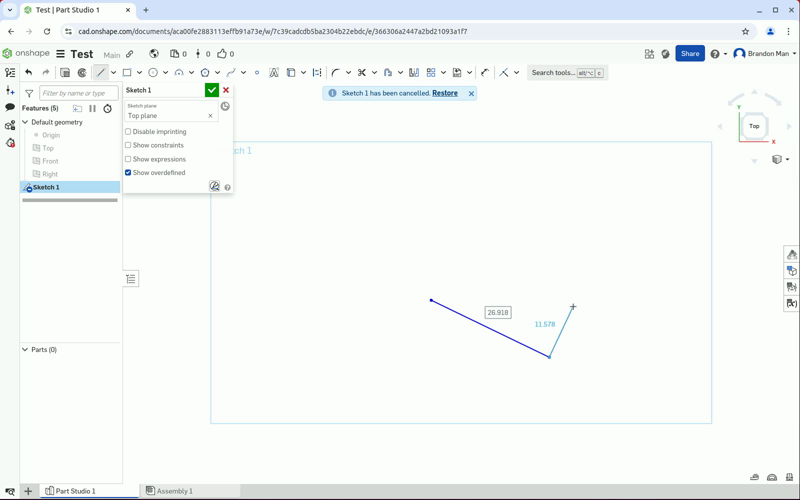
key_up(shift)
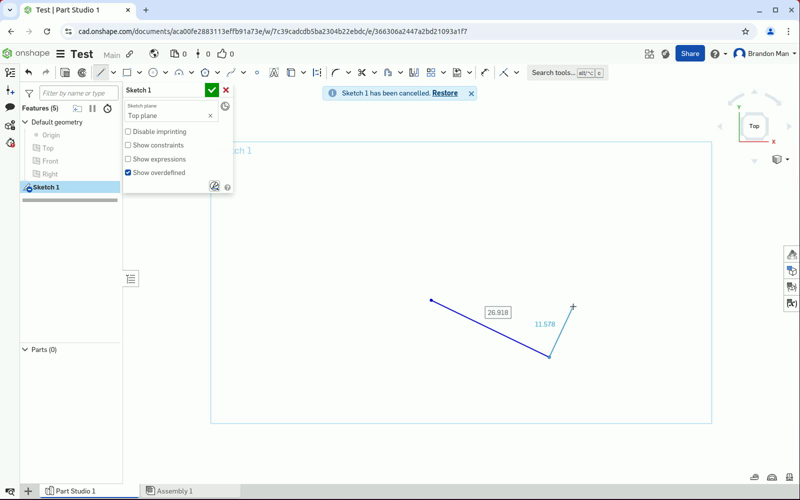
key_down(shift)
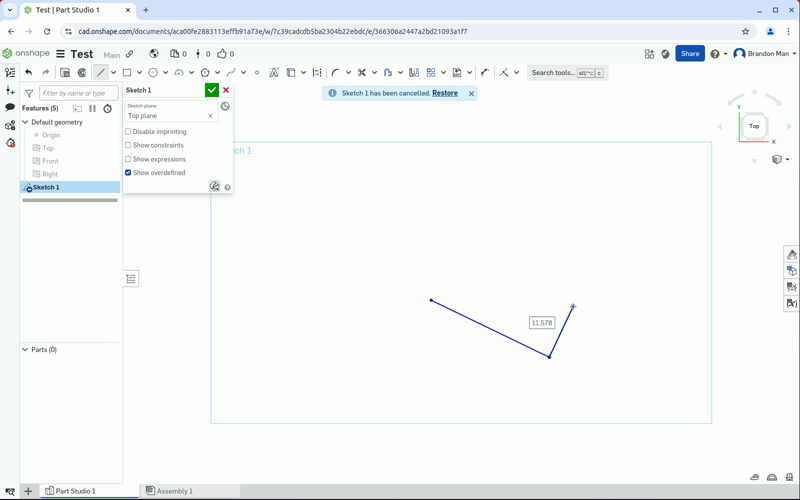
mouse_move(435, 242)
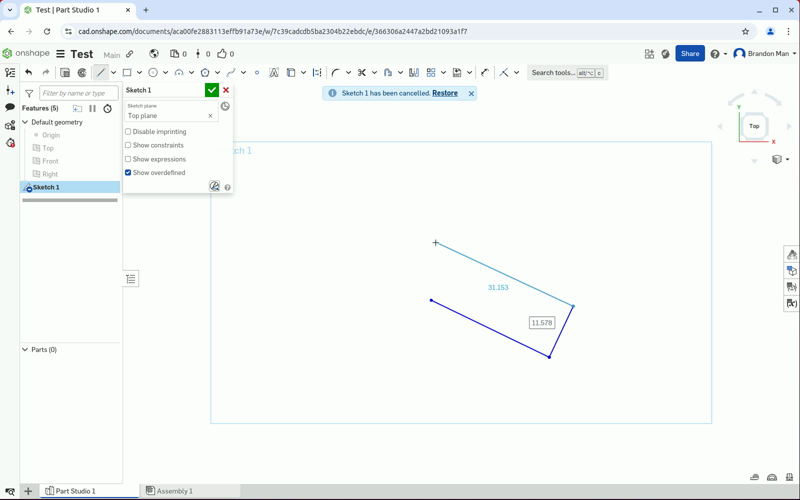
click(435, 242)
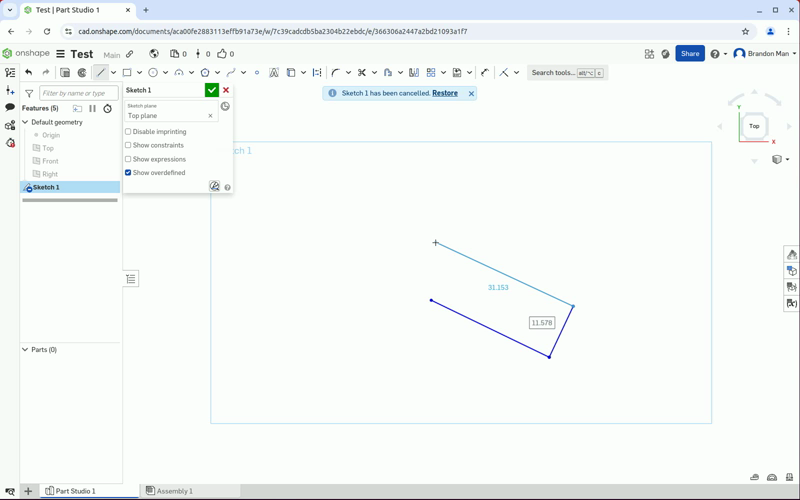
key_up(shift)
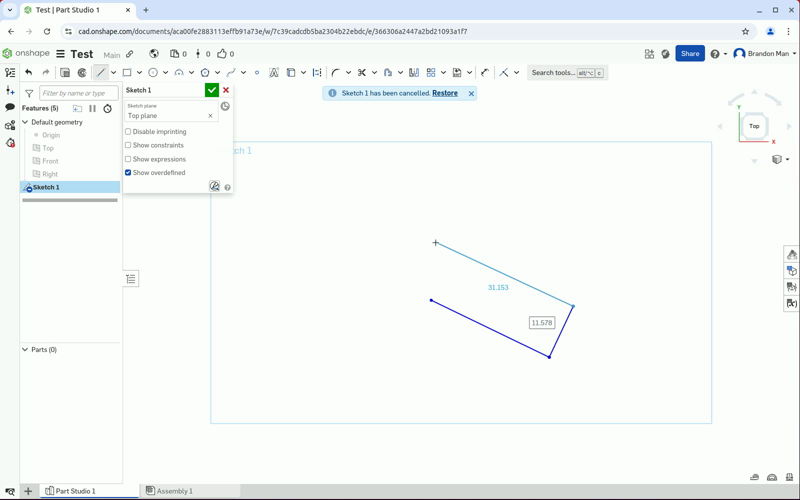
mouse_move(465, 242)
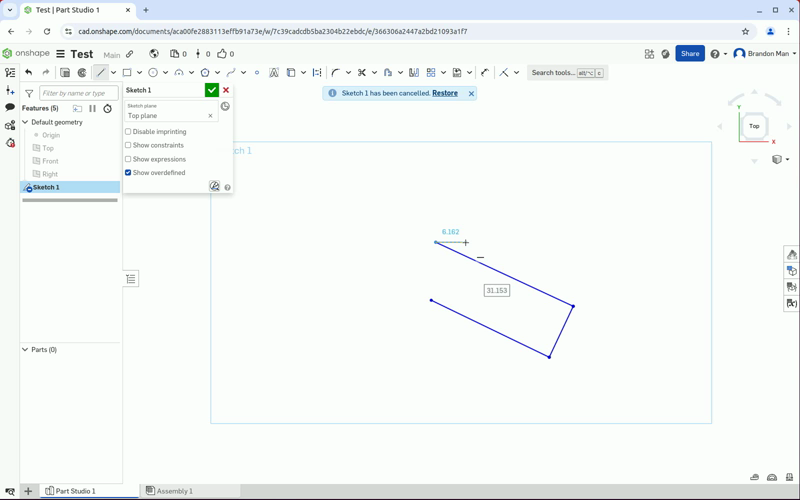
key_down(shift)
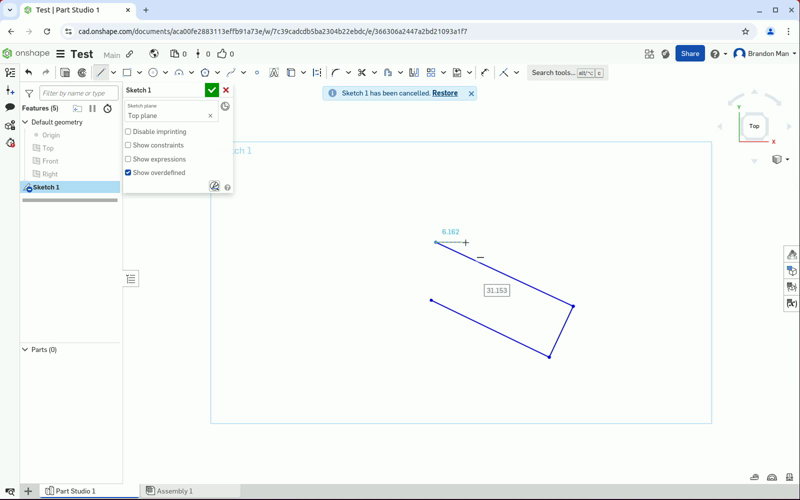
mouse_move(431, 300)
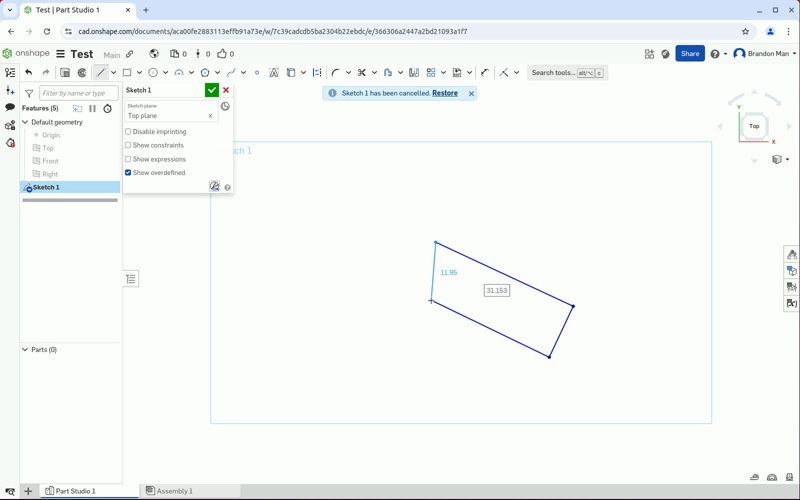
key_up(shift)
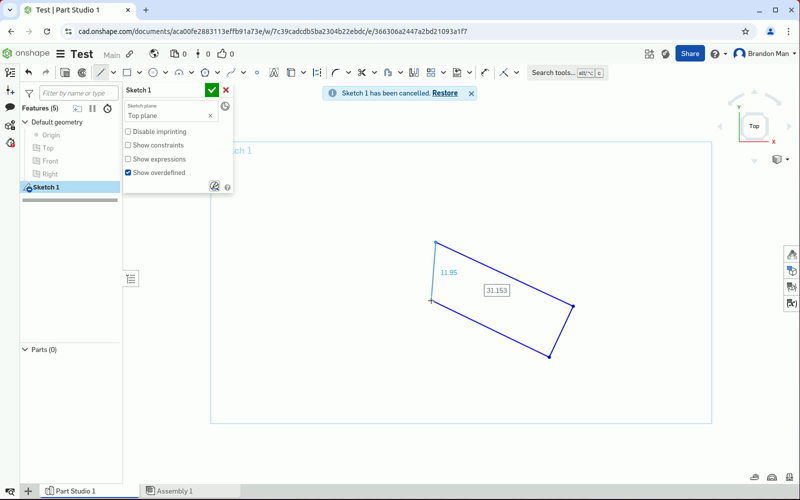
click(431, 300)
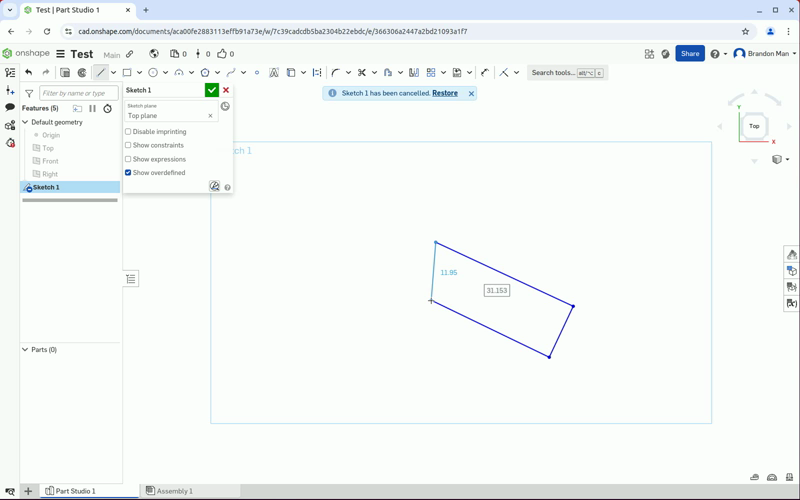
key(esc)
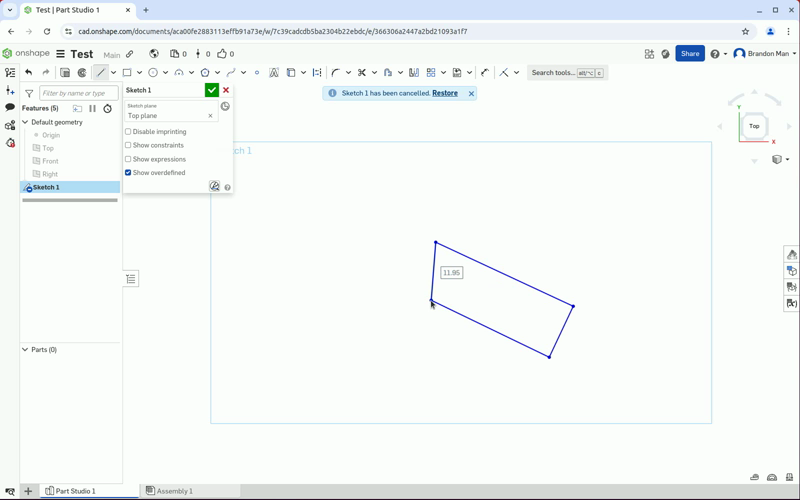
mouse_move(445, 297)
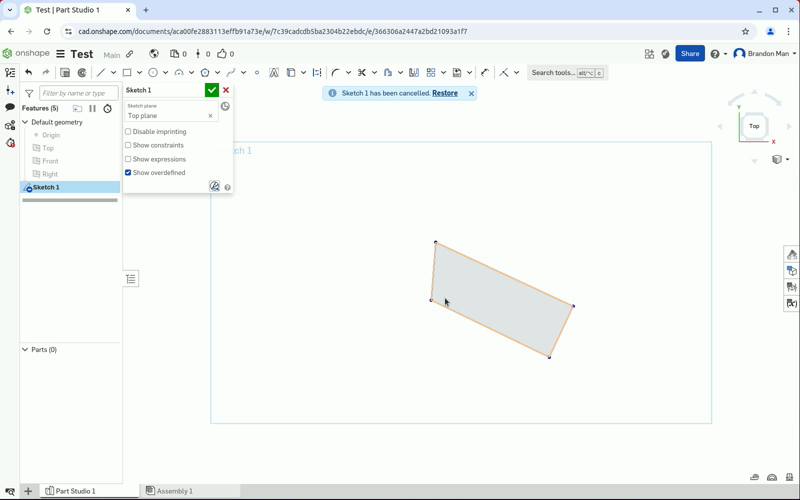
click(445, 297)
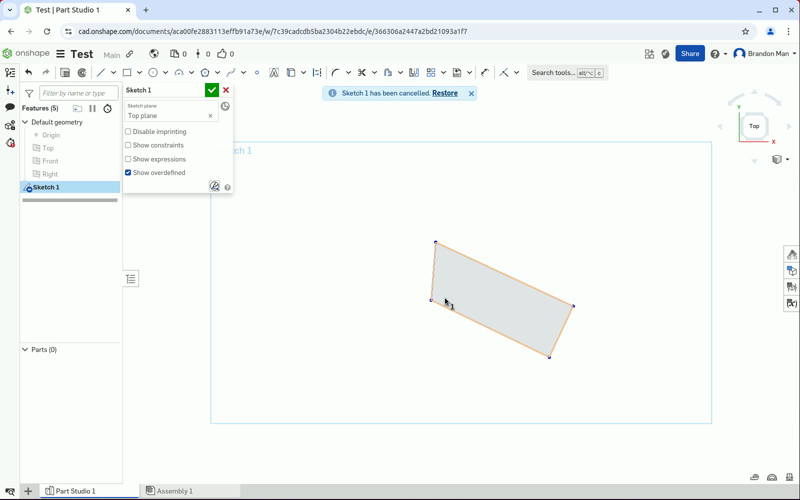
mouse_move(73, 352)
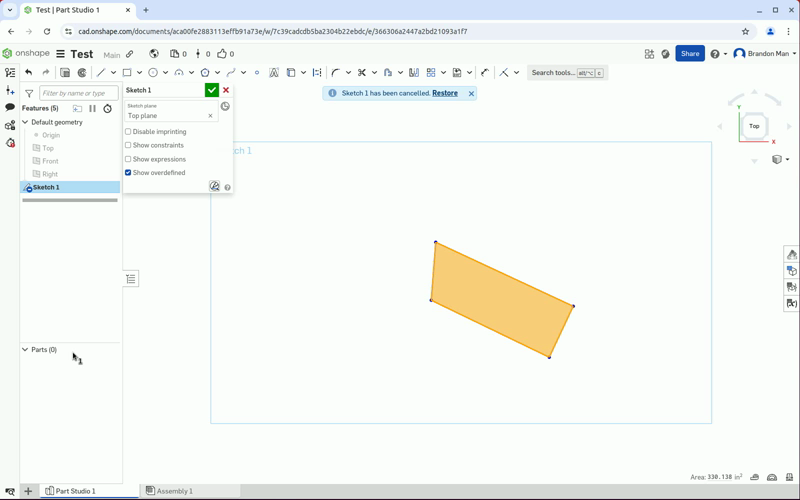
key(shift+y)
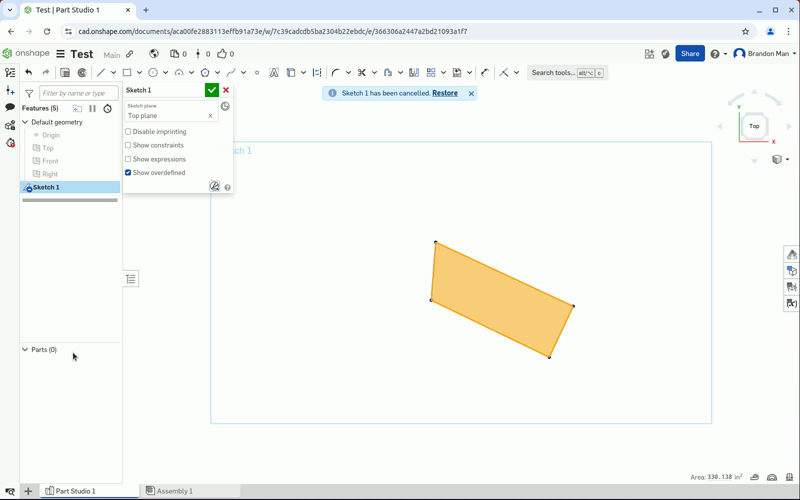
key(shift+e)
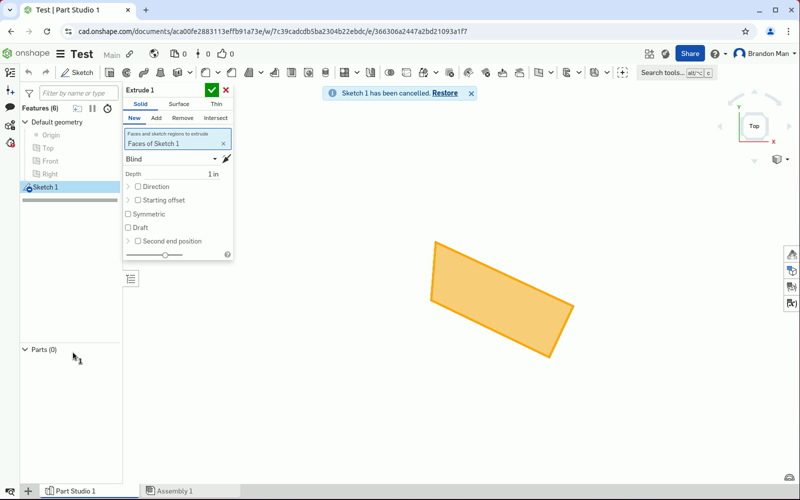
mouse_move(143, 106)
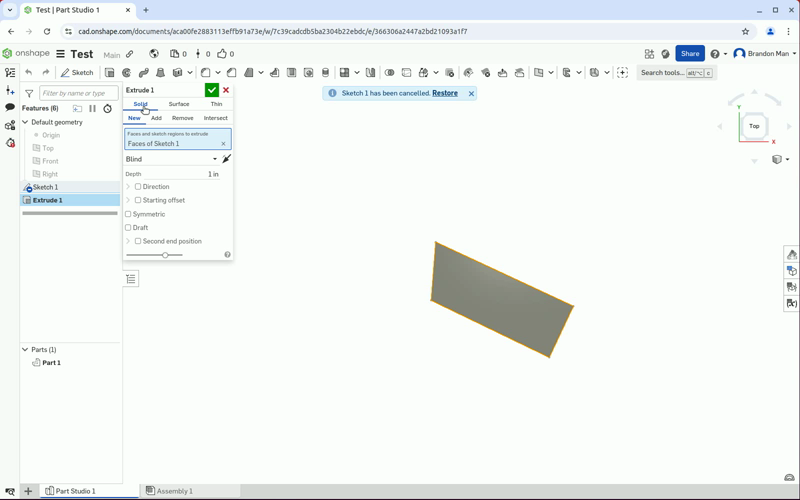
click(143, 106)
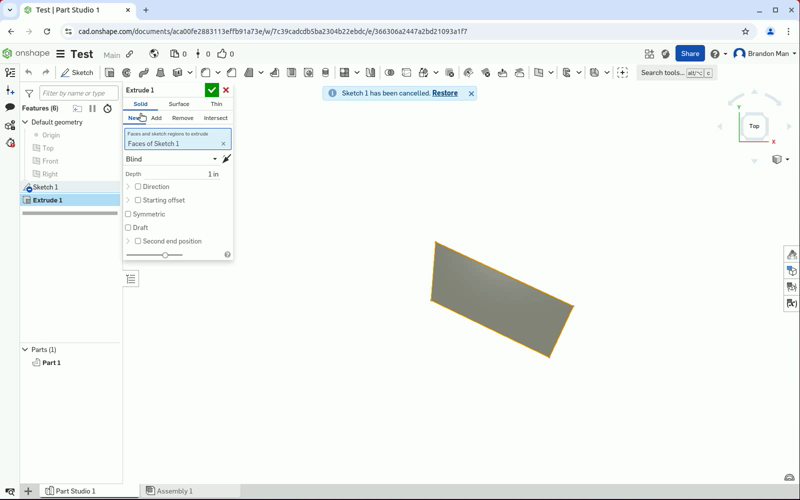
mouse_move(137, 120)
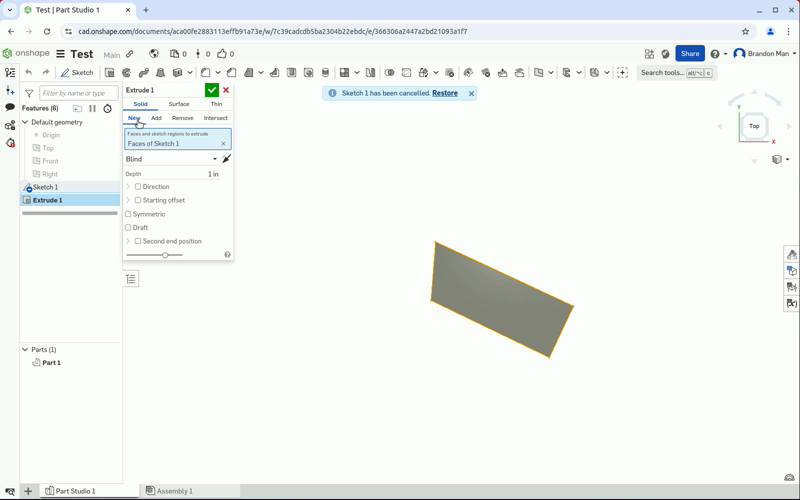
click(137, 120)
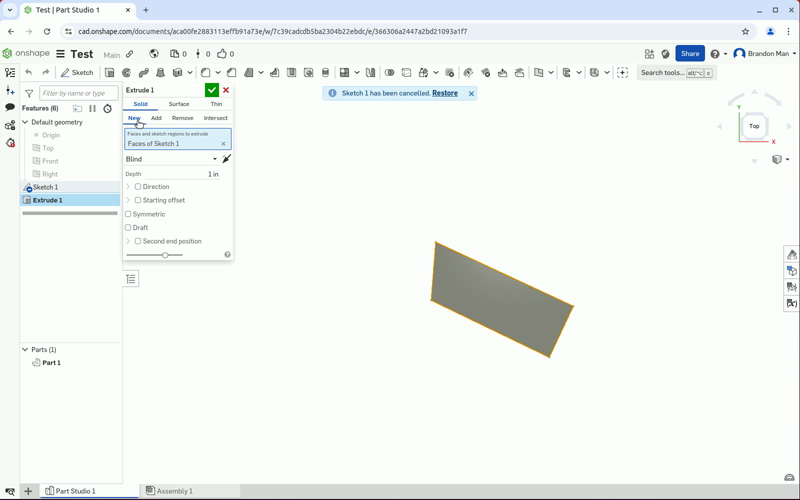
key(tab, 4)
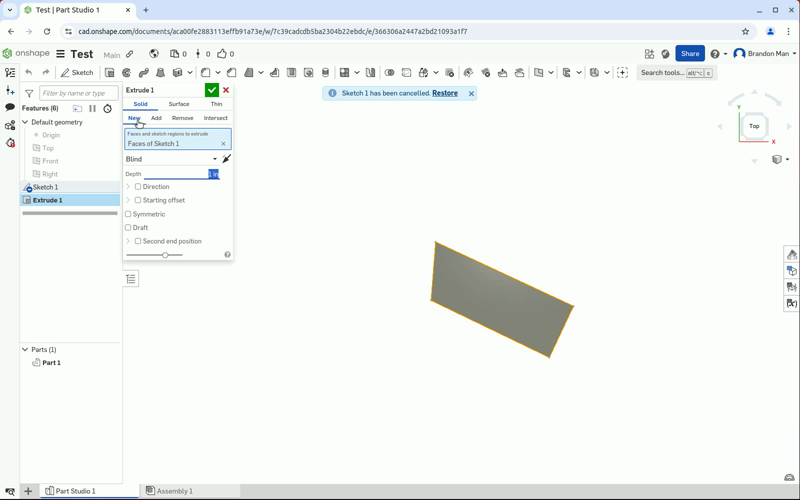
text(0.481)
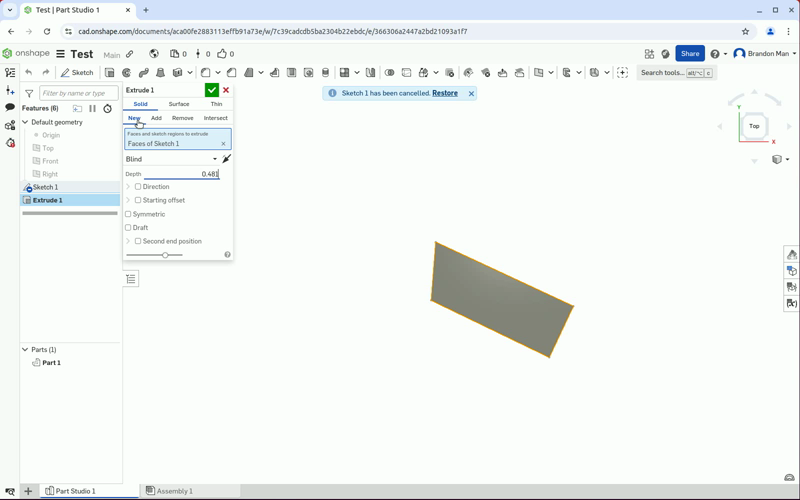
key(enter)
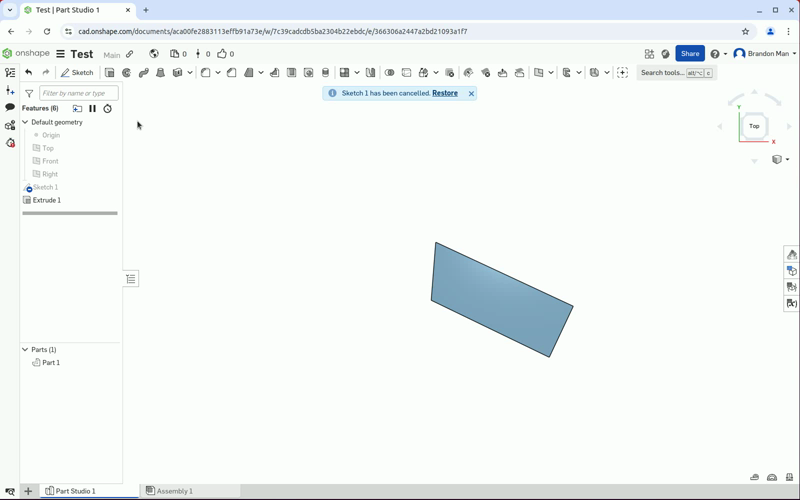
key(shift+h)
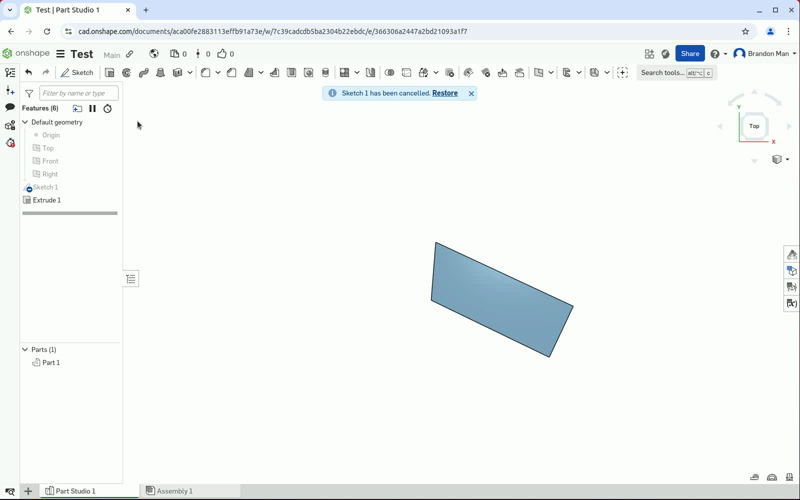
key(shift+h)
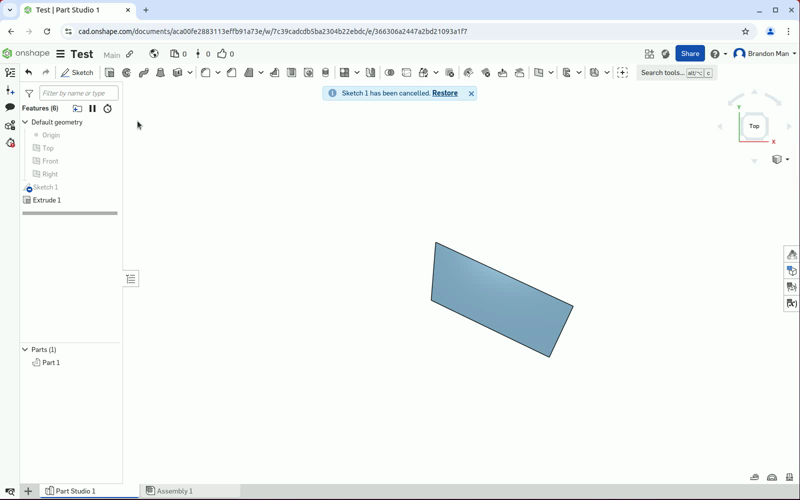
mouse_move(73, 189)
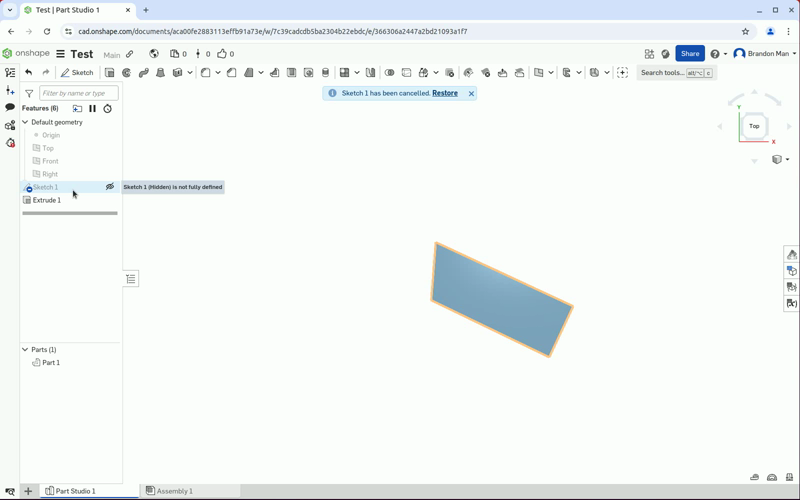
click(73, 189)
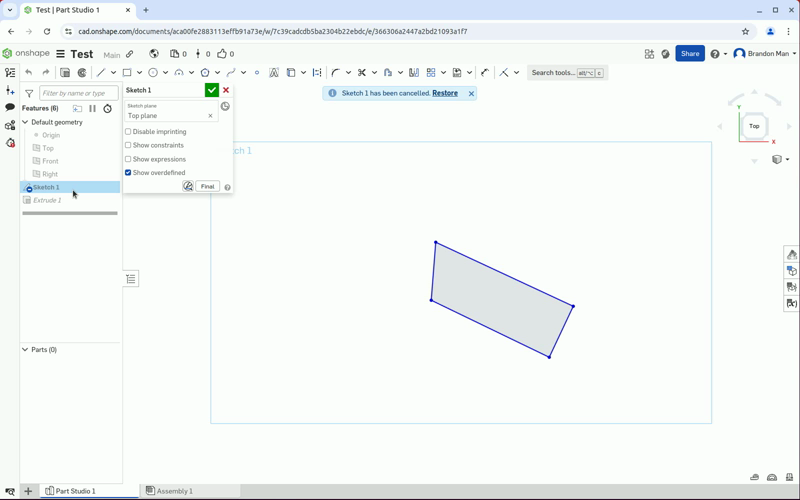
mouse_move(229, 92)
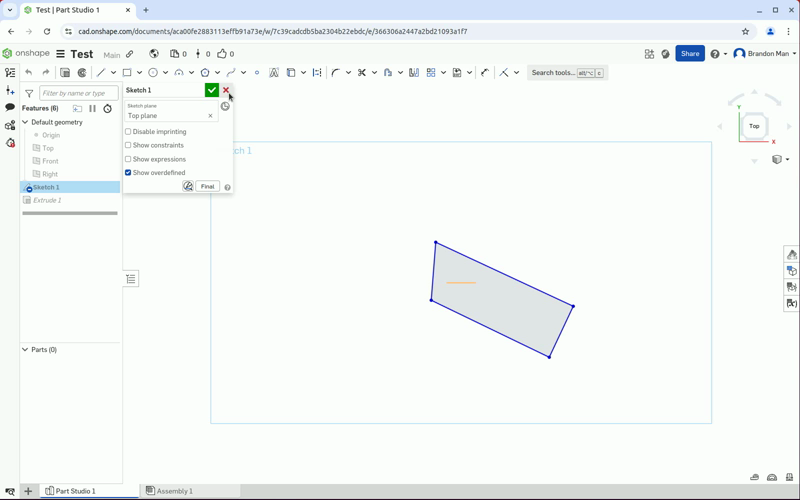
click(229, 92)
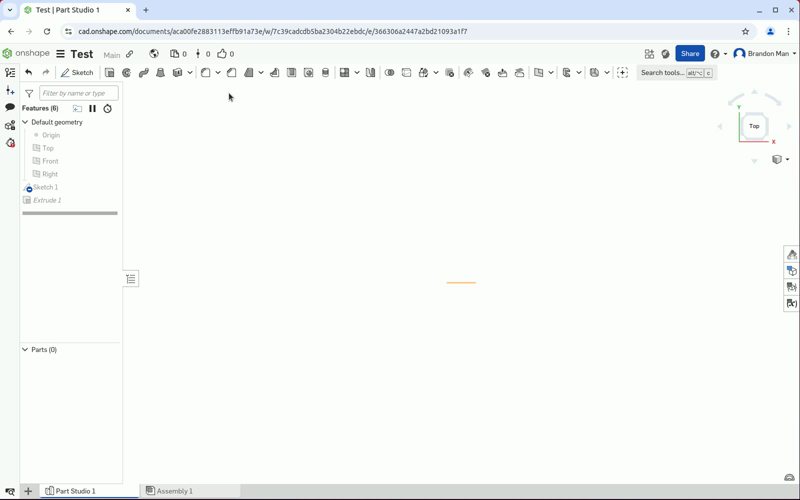
mouse_move(541, 75)
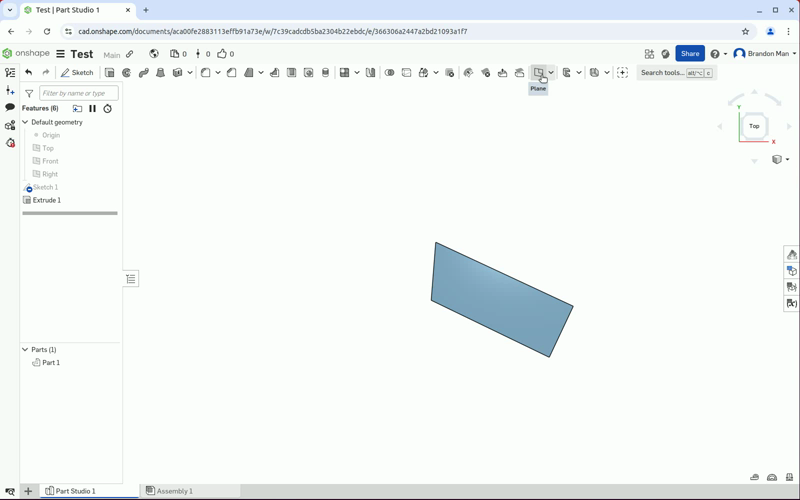
click(541, 75)
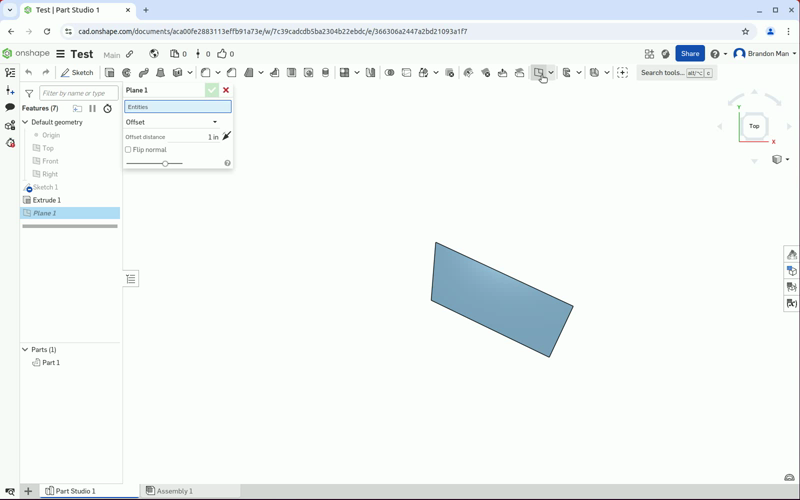
mouse_move(73, 150)
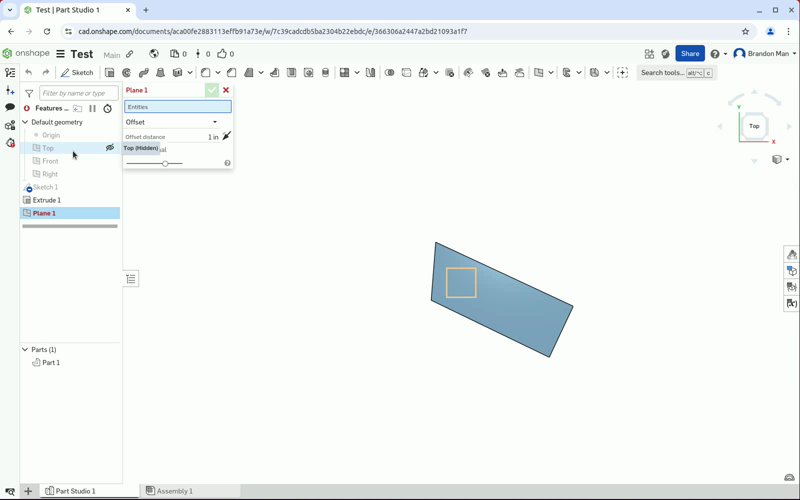
click(73, 150)
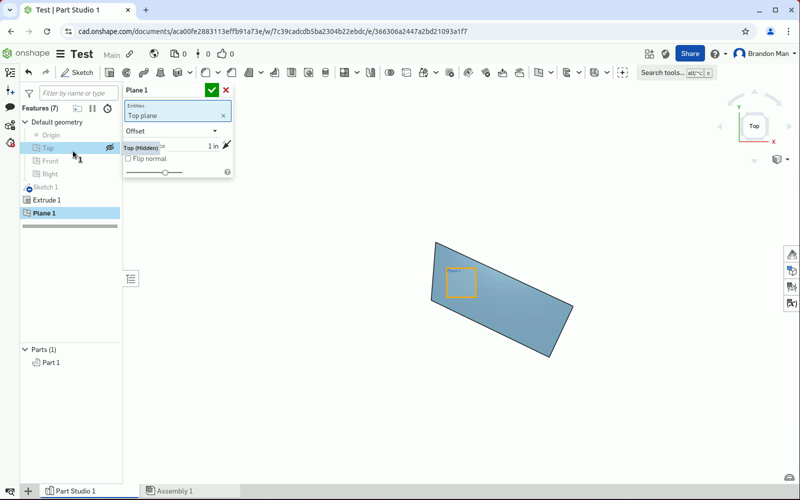
key(tab, 2)
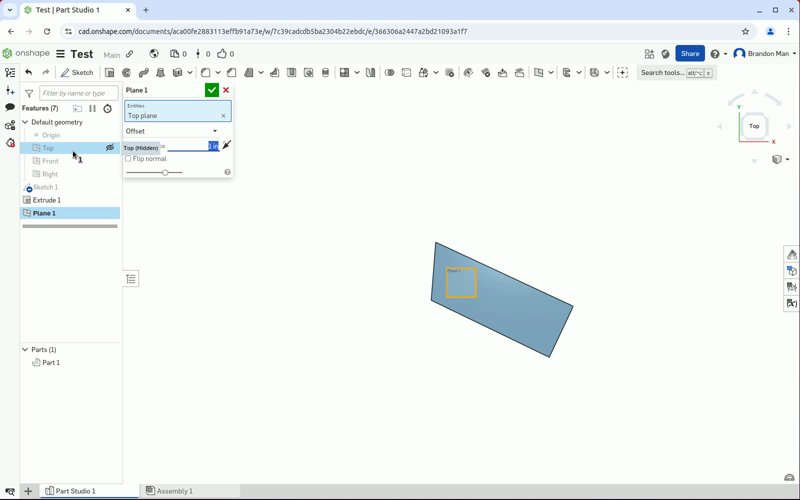
text(0.493)
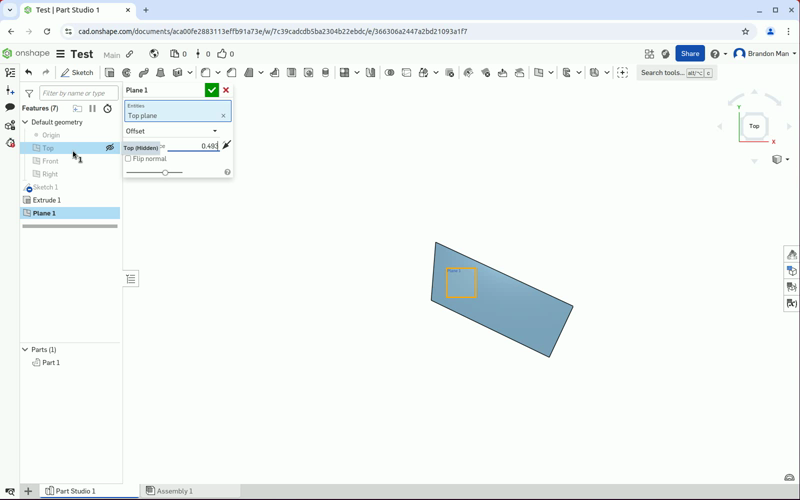
key(enter, 2)
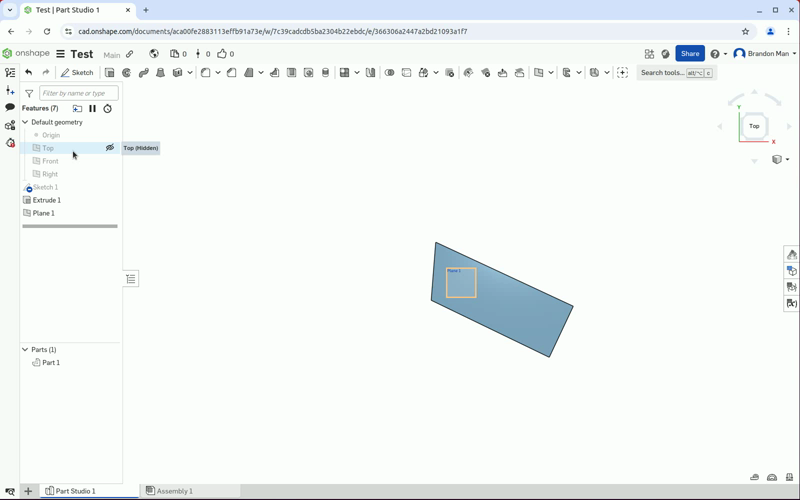
key(shift+s)
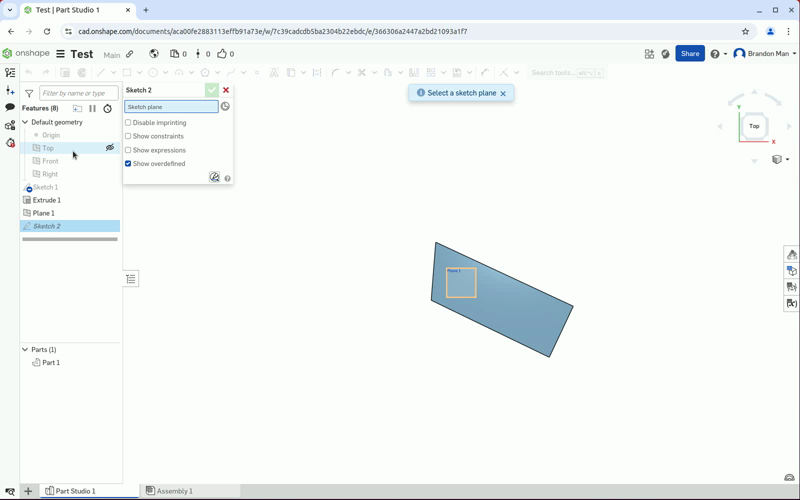
mouse_move(73, 215)
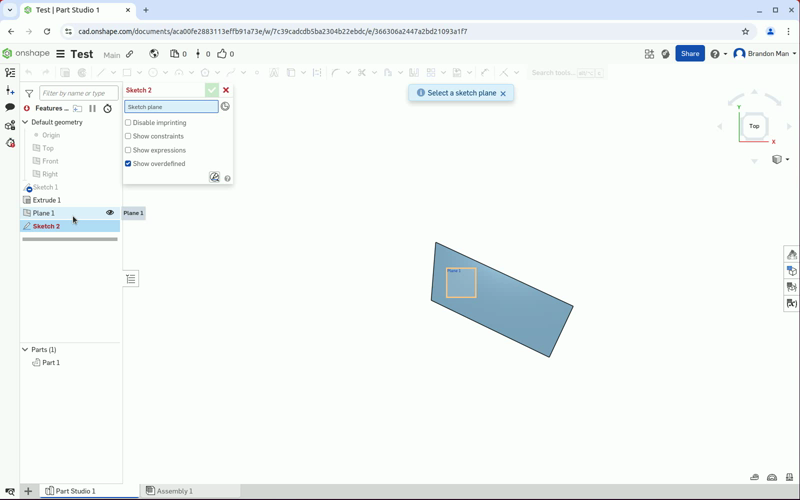
click(73, 215)
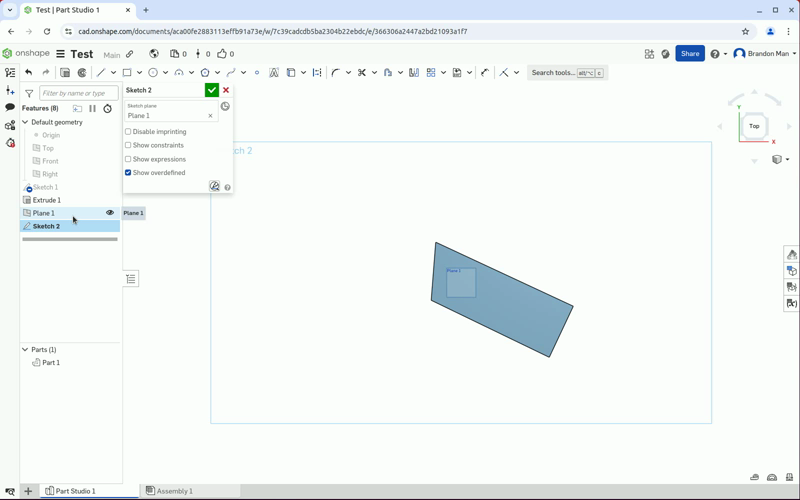
mouse_move(73, 352)
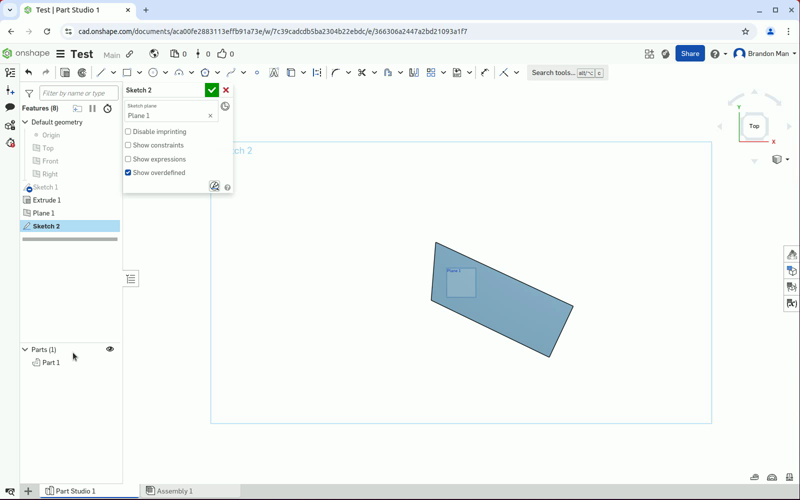
key(y)
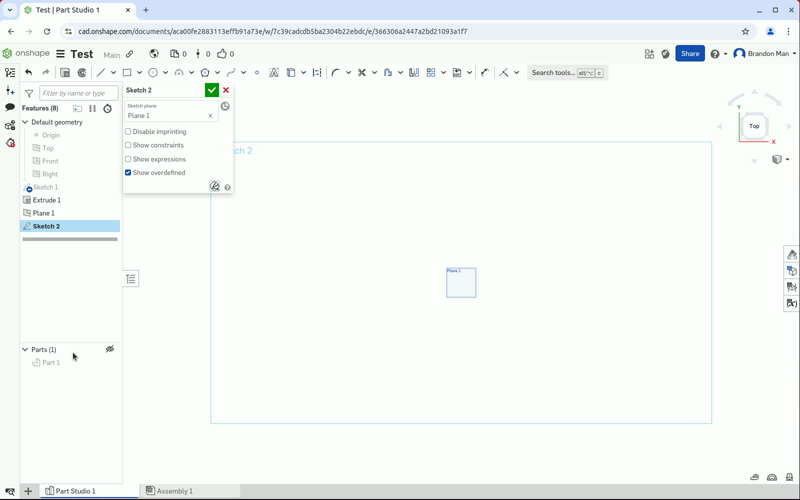
key(l)
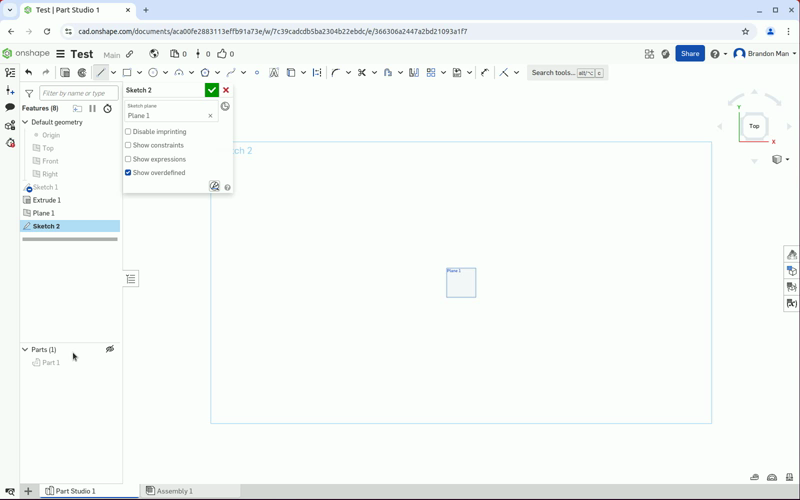
key_down(shift)
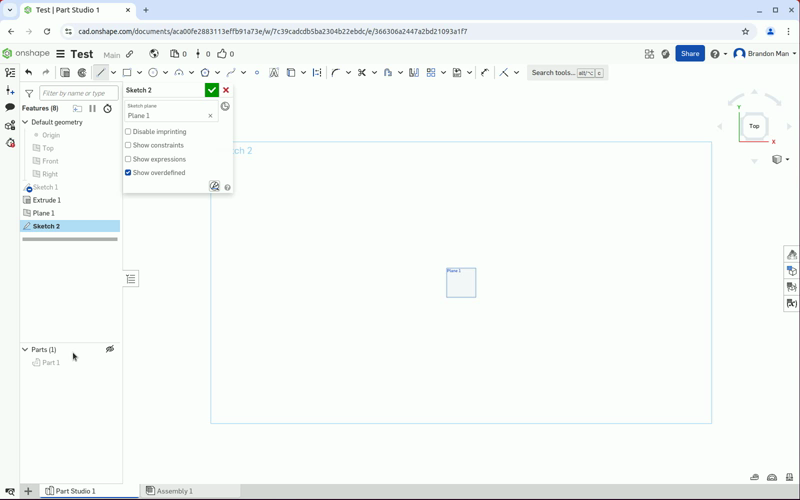
mouse_move(434, 244)
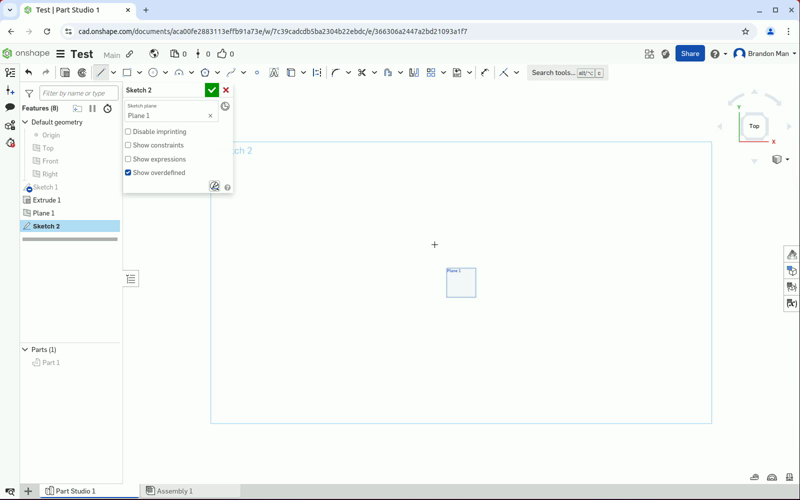
click(434, 244)
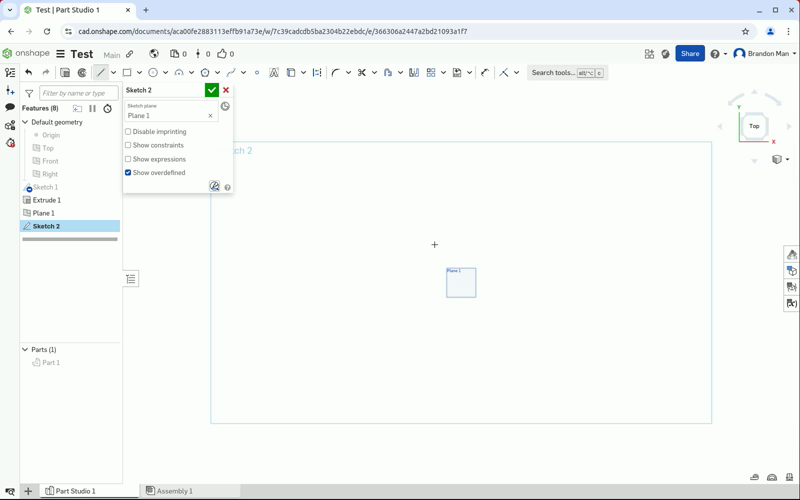
key_up(shift)
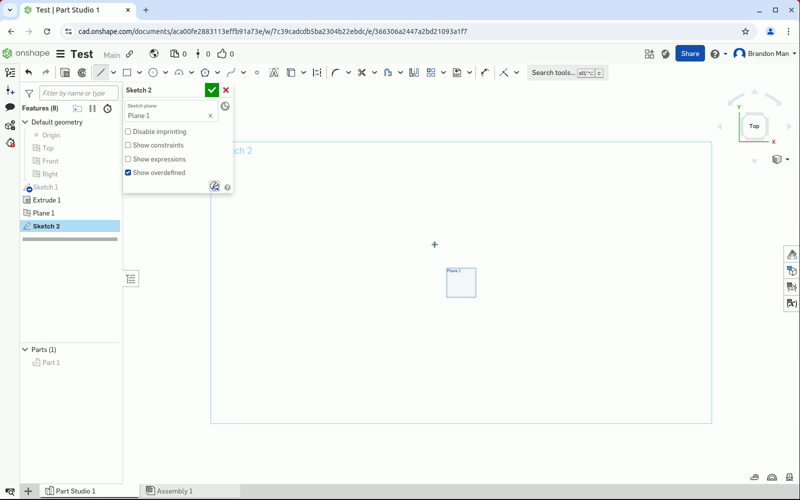
key_down(shift)
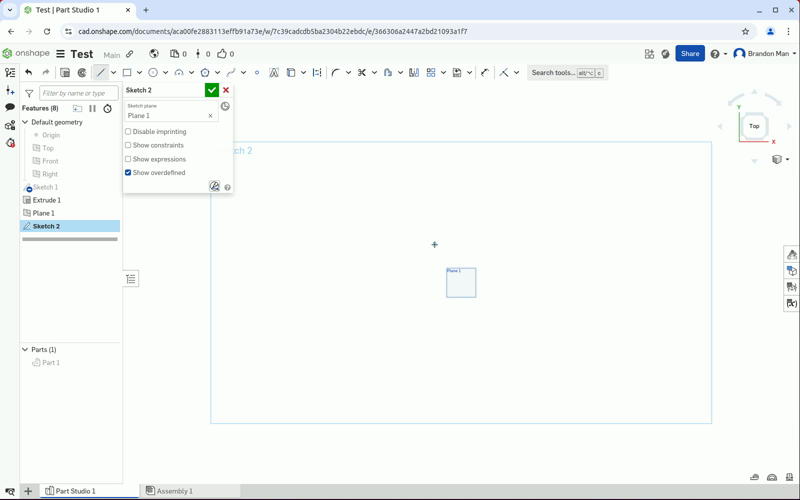
mouse_move(571, 309)
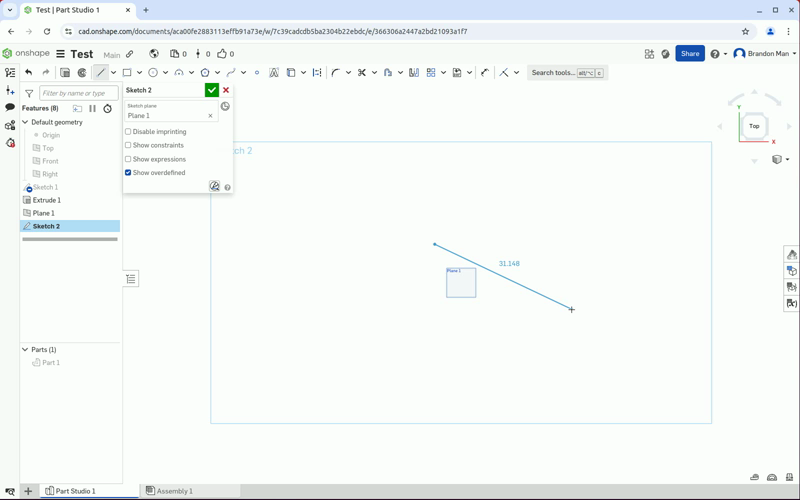
click(571, 309)
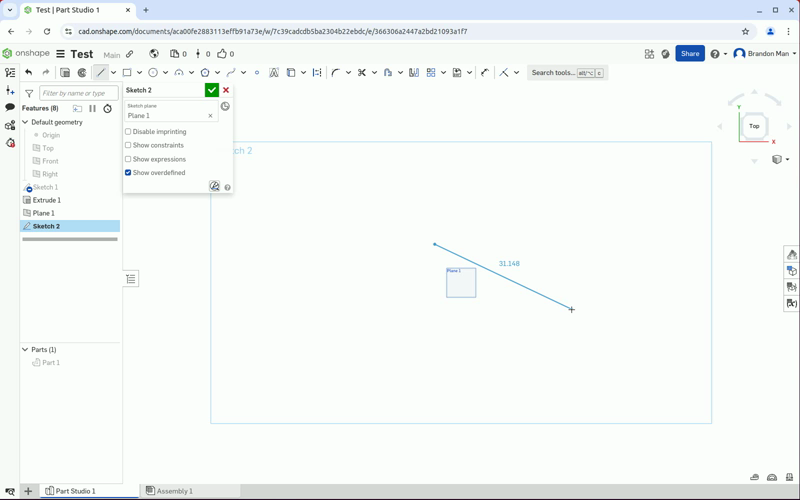
key_up(shift)
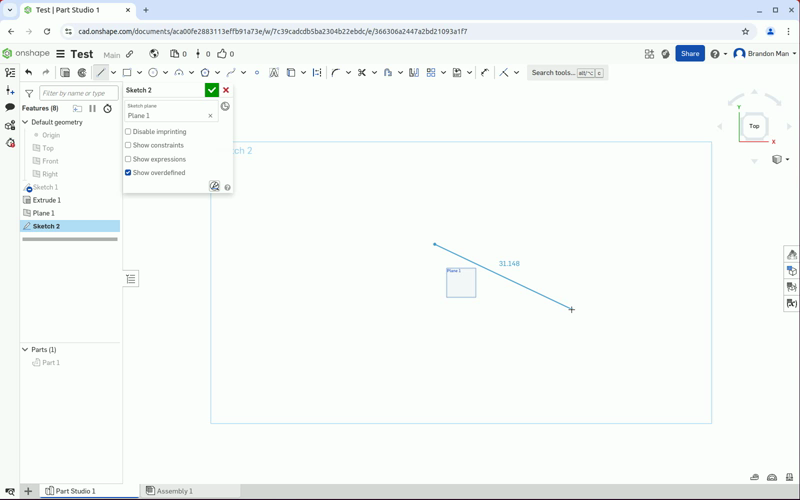
key_down(shift)
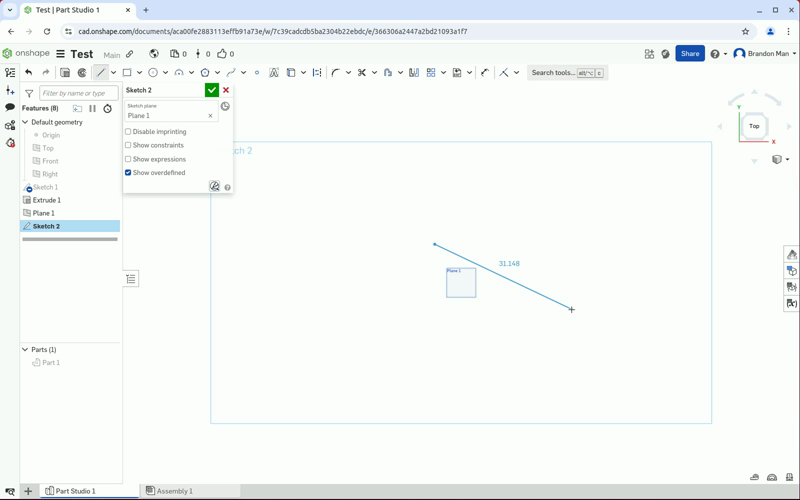
mouse_move(589, 309)
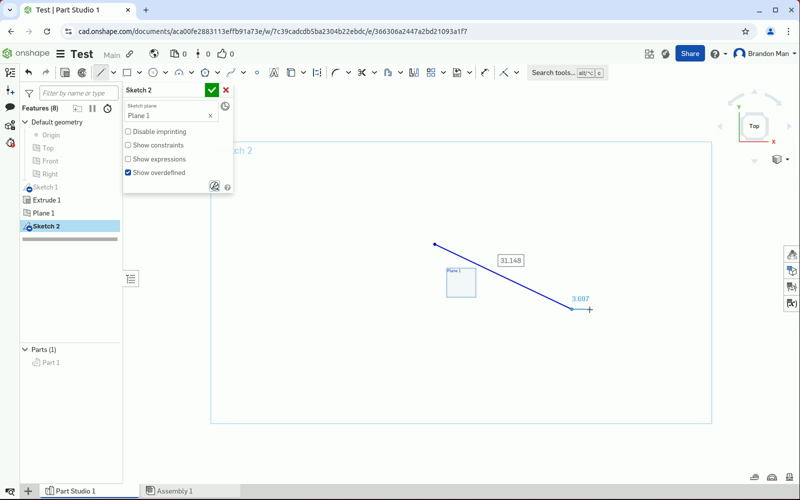
mouse_move(571, 307)
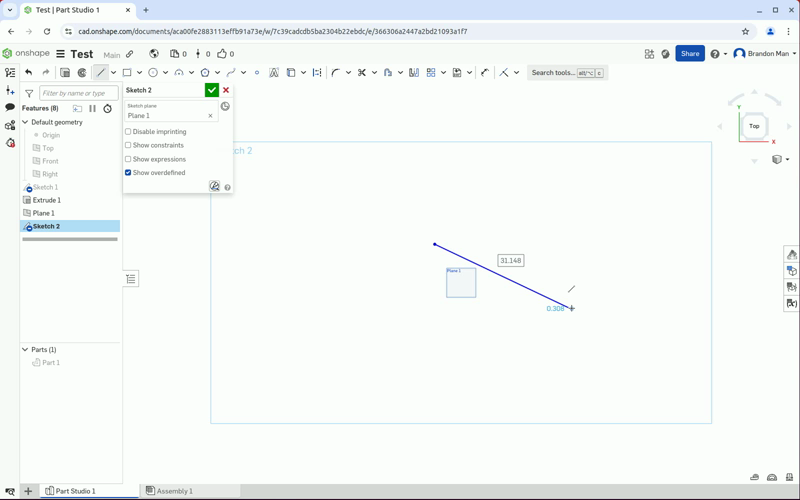
scroll(6)
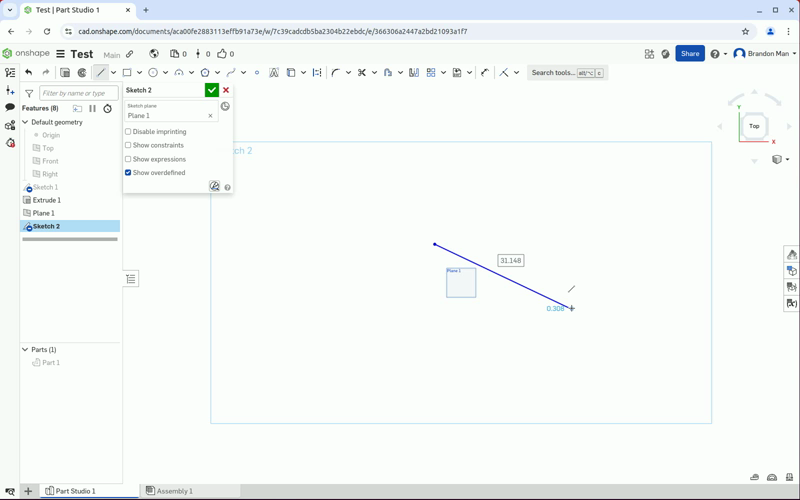
scroll(6)
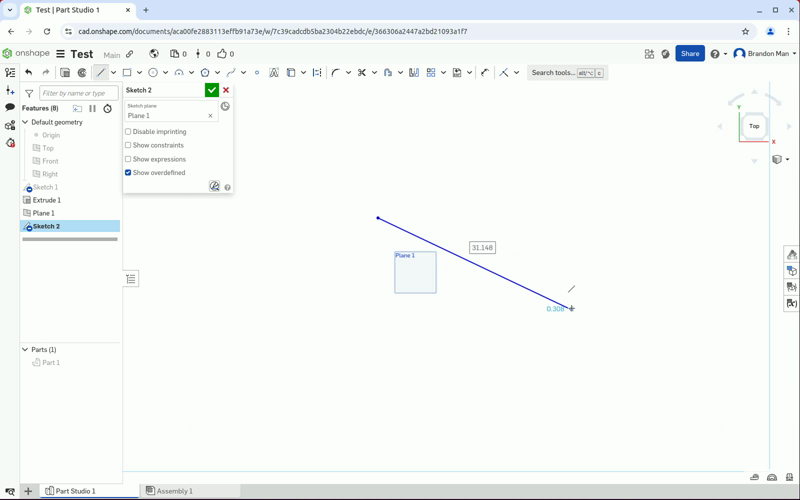
scroll(6)
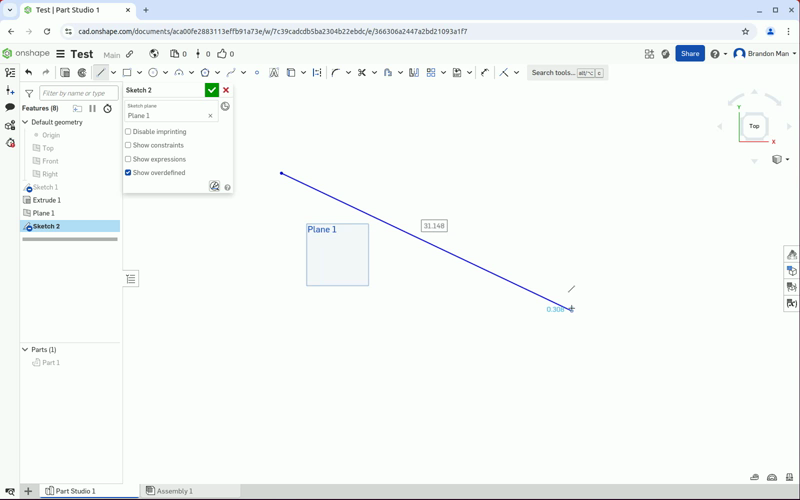
scroll(6)
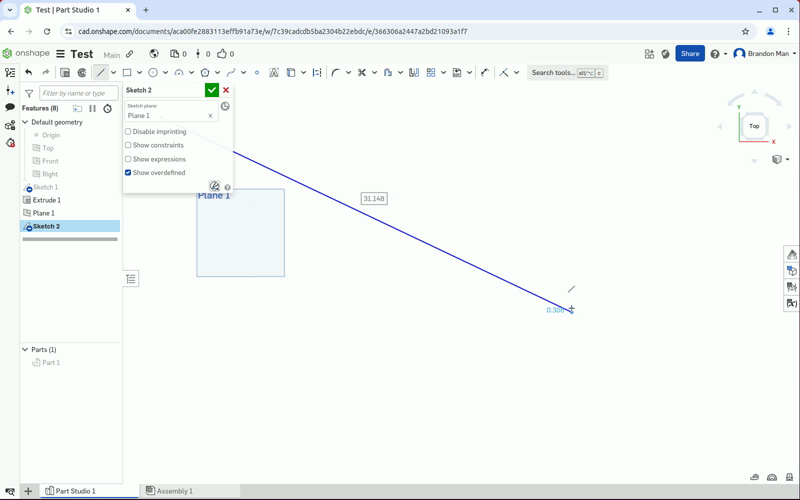
scroll(6)
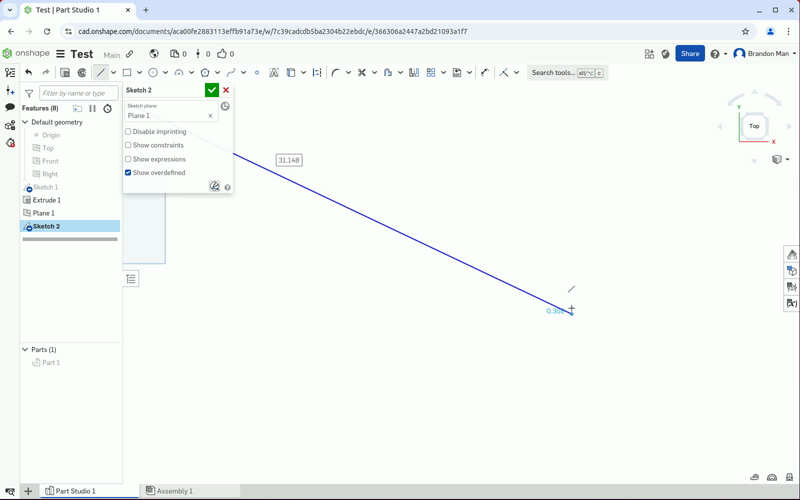
scroll(6)
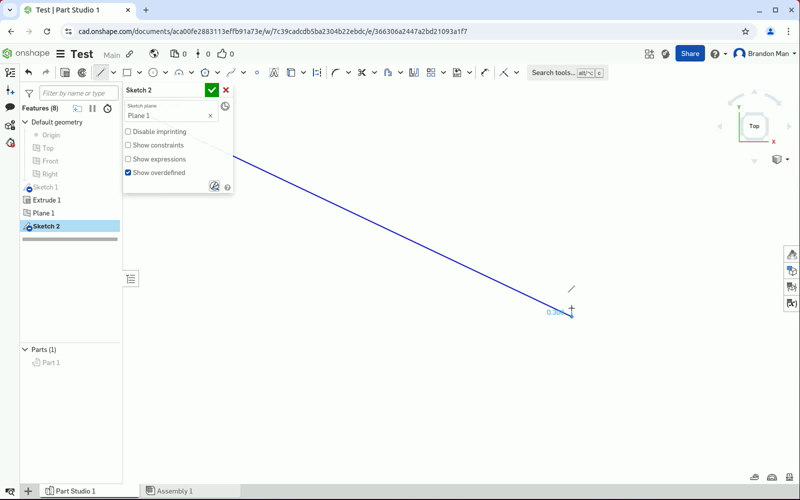
scroll(6)
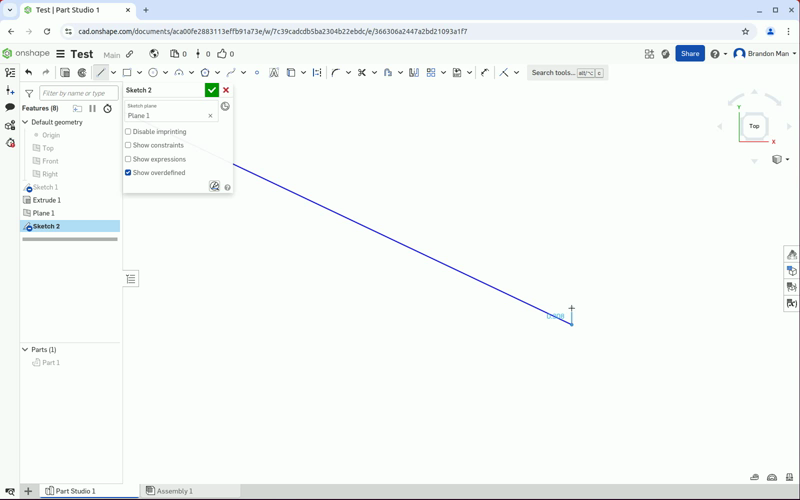
click(571, 307)
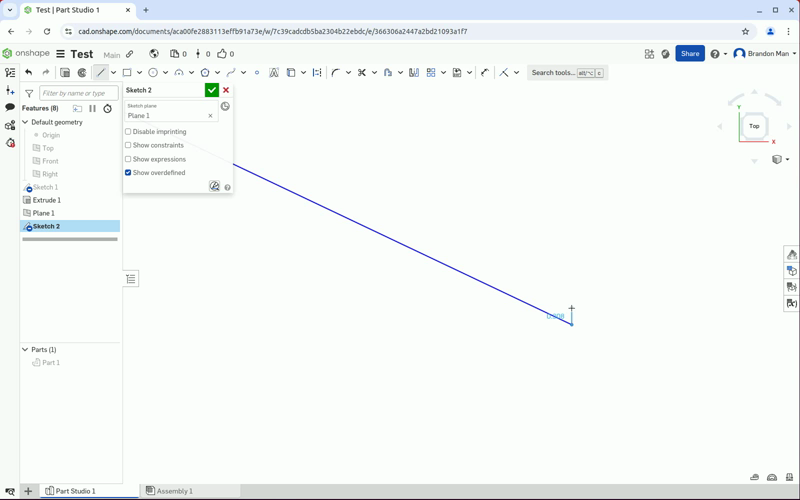
scroll(-6)
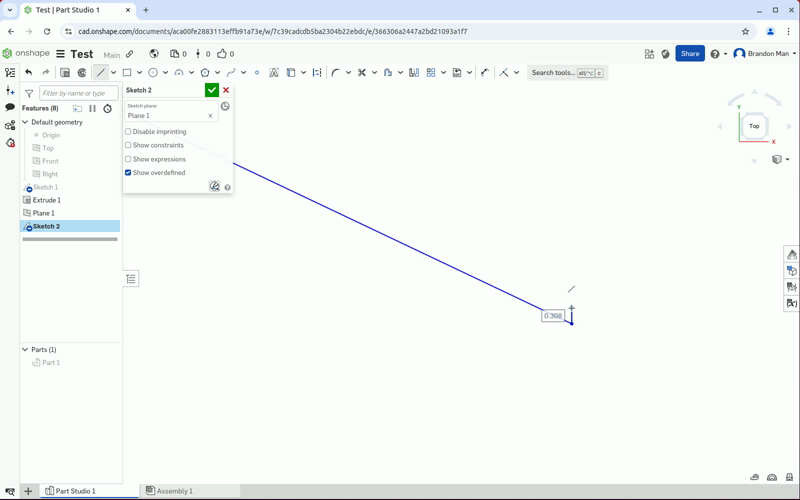
scroll(-6)
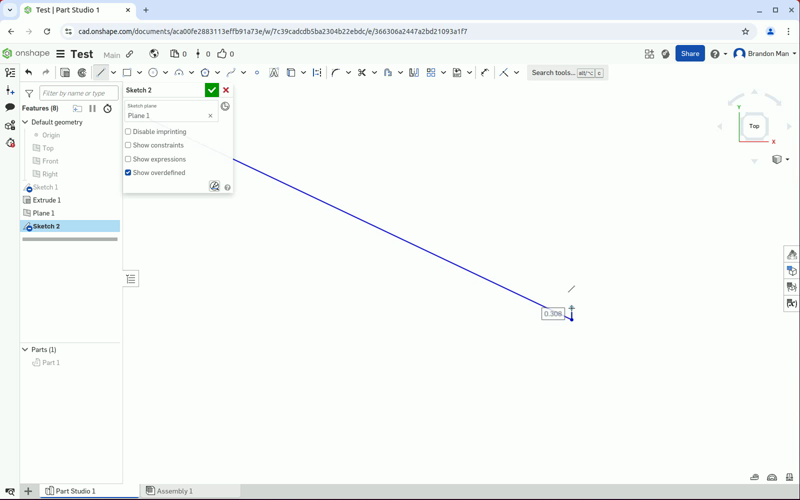
scroll(-6)
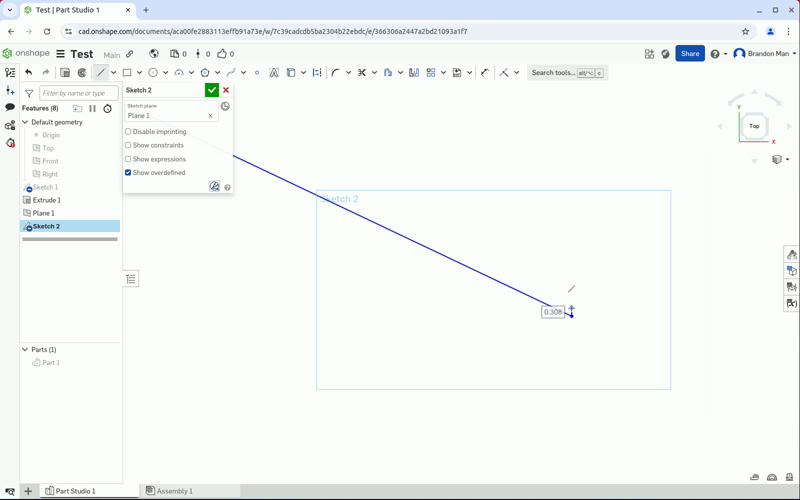
scroll(-6)
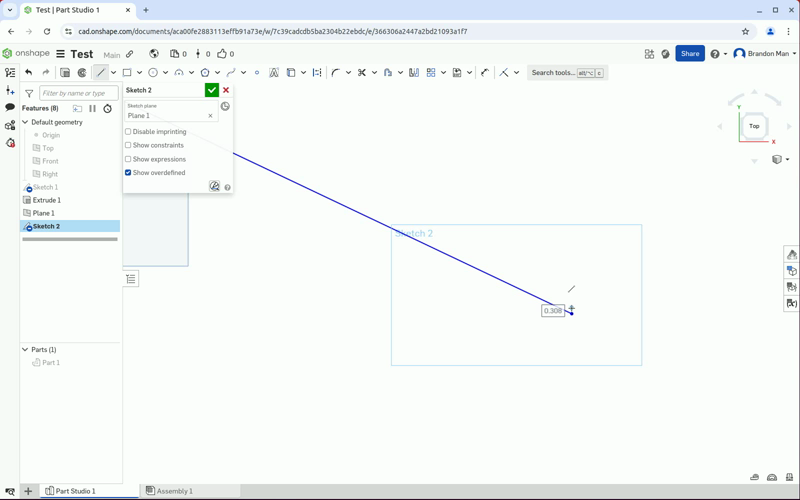
scroll(-6)
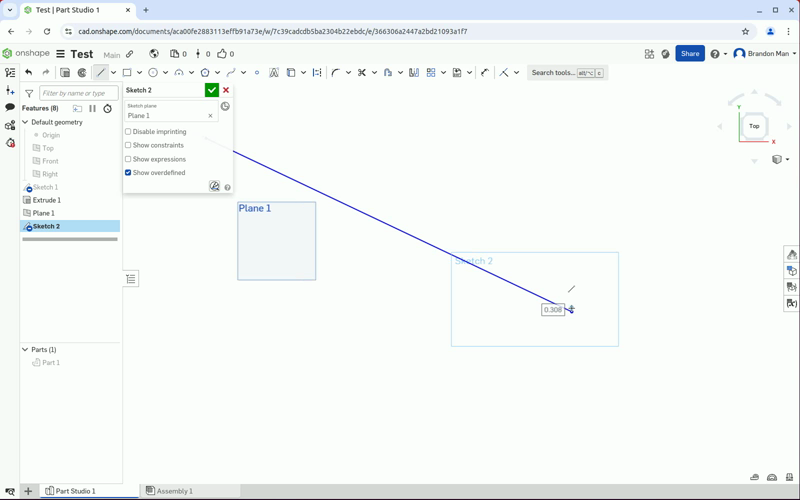
scroll(-6)
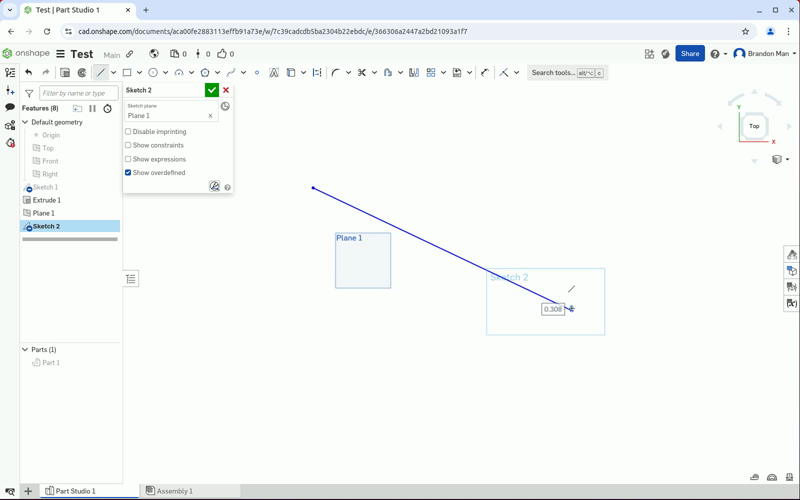
scroll(-6)
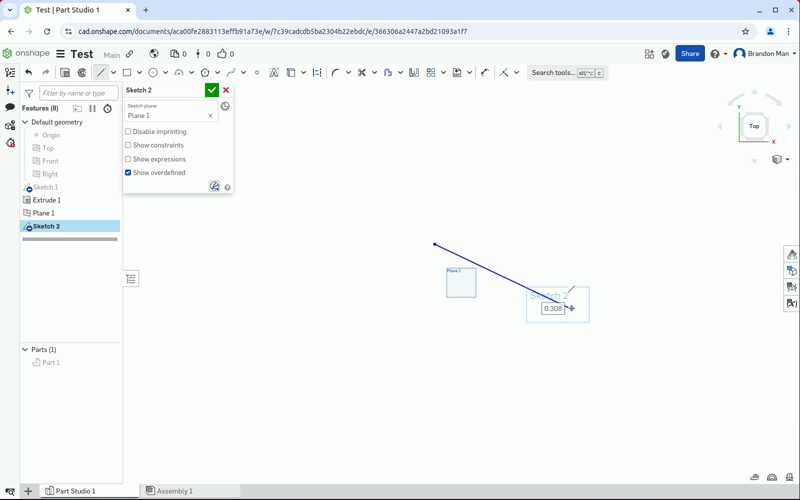
key_up(shift)
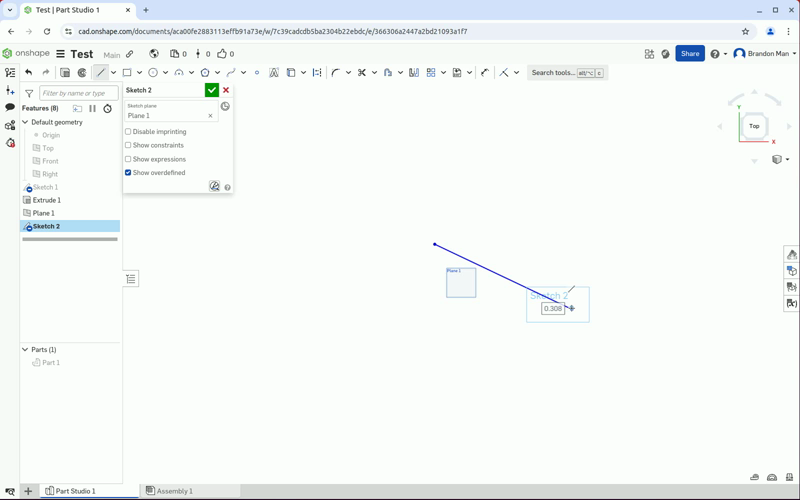
key_down(shift)
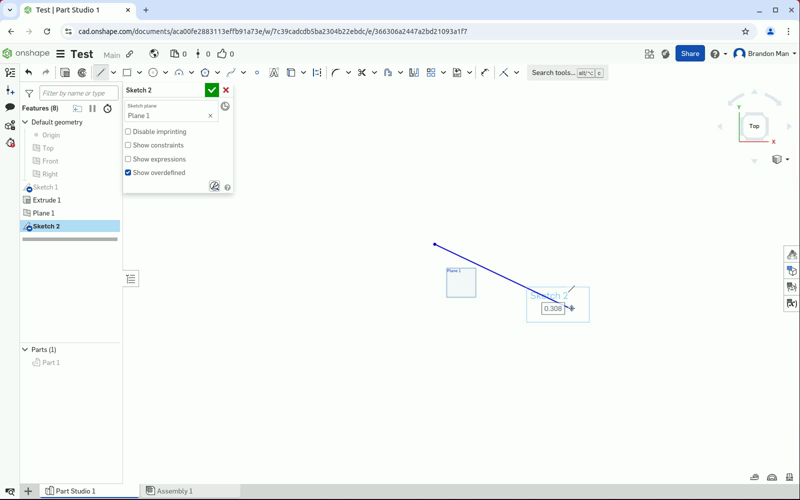
mouse_move(434, 242)
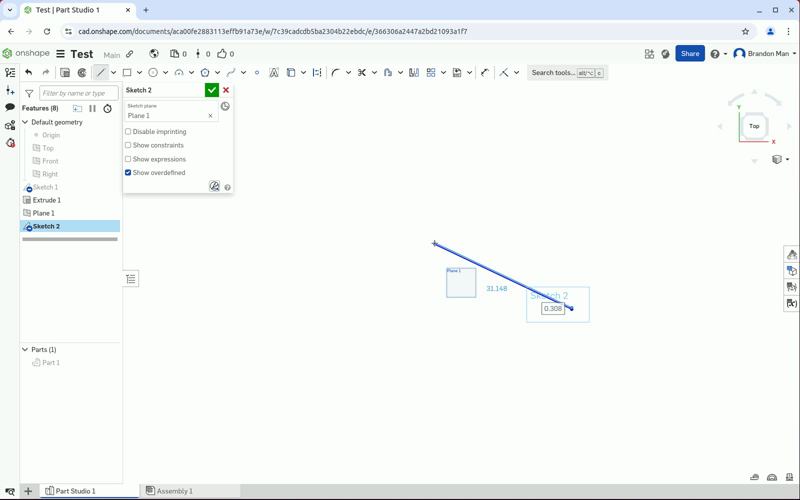
scroll(6)
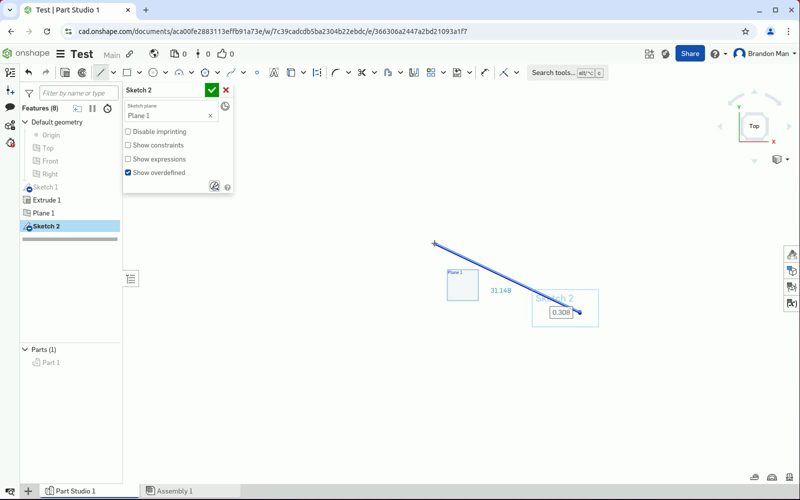
scroll(6)
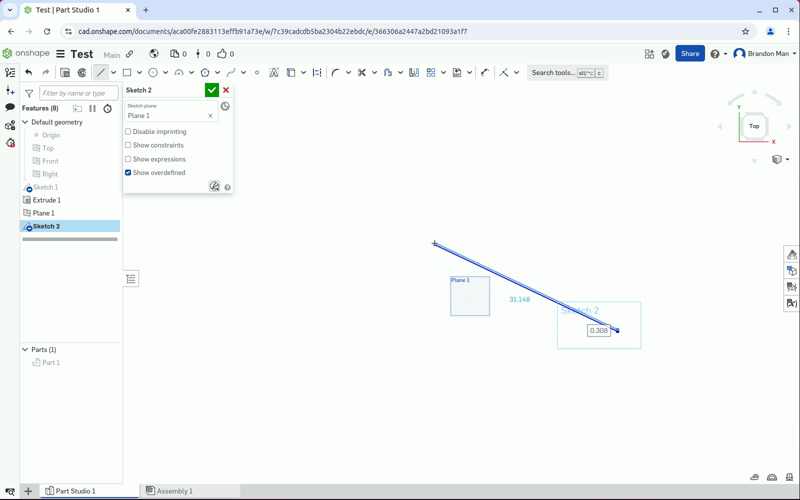
scroll(6)
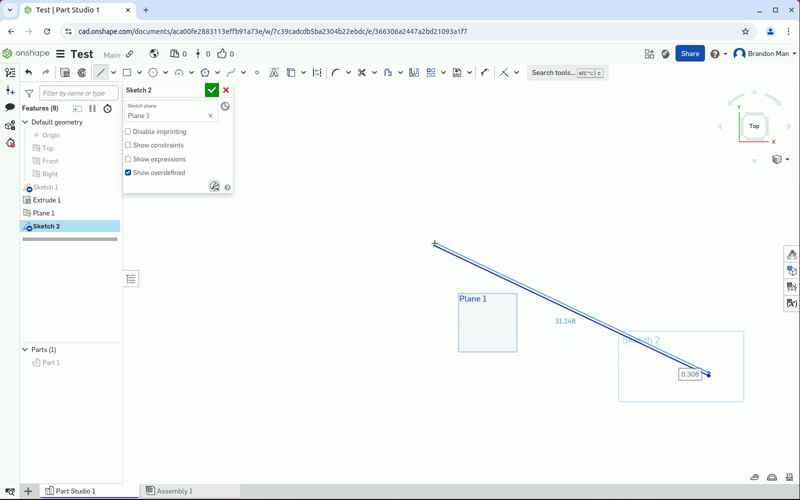
scroll(6)
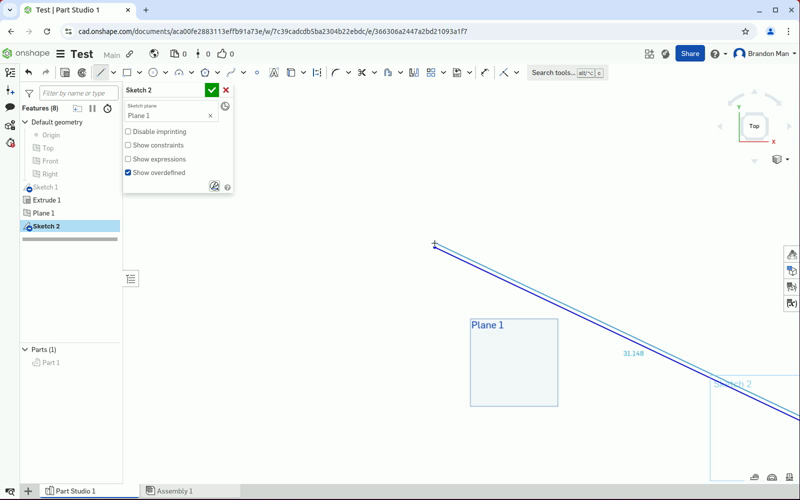
scroll(6)
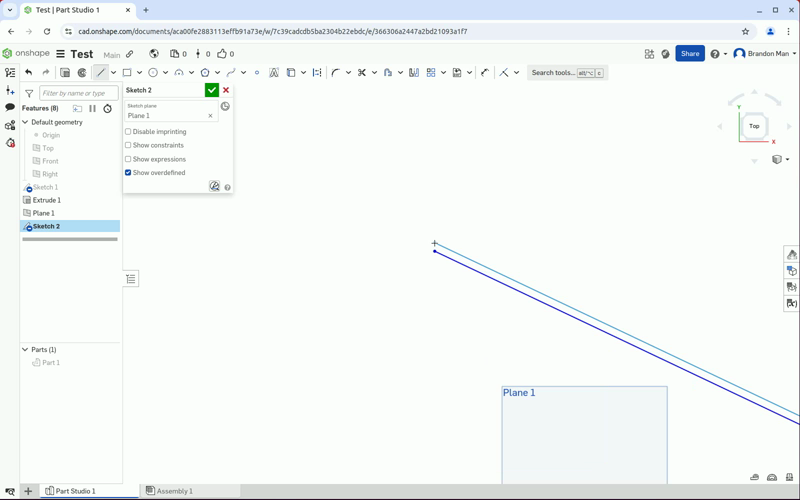
scroll(6)
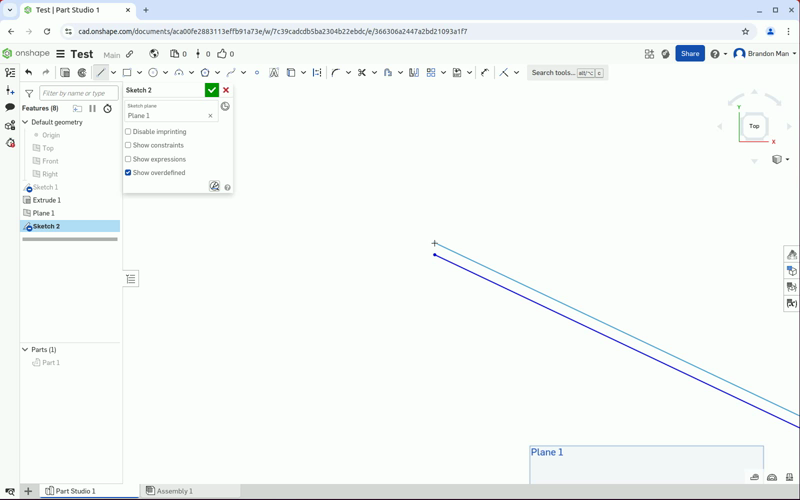
scroll(6)
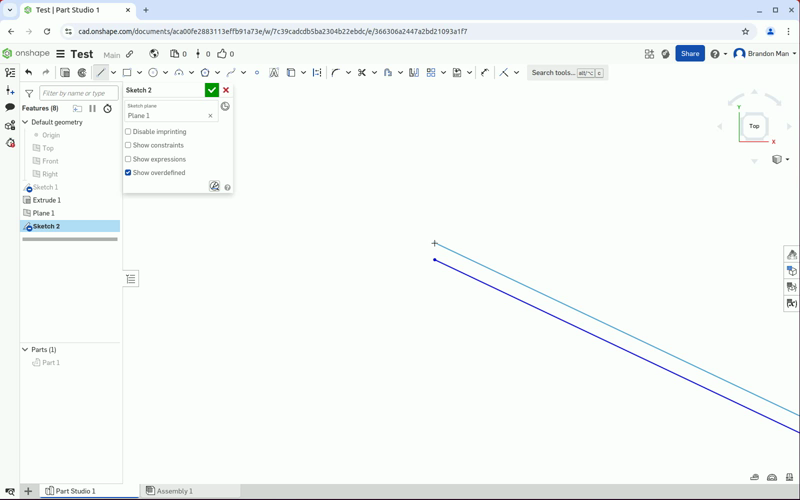
click(434, 242)
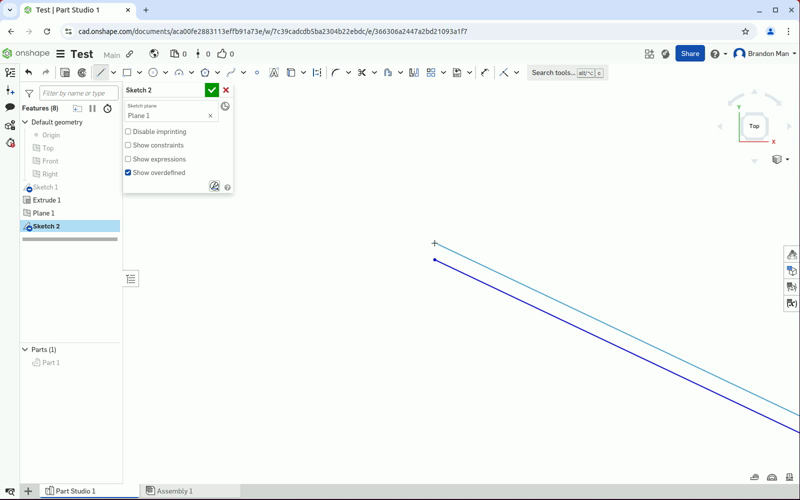
scroll(-6)
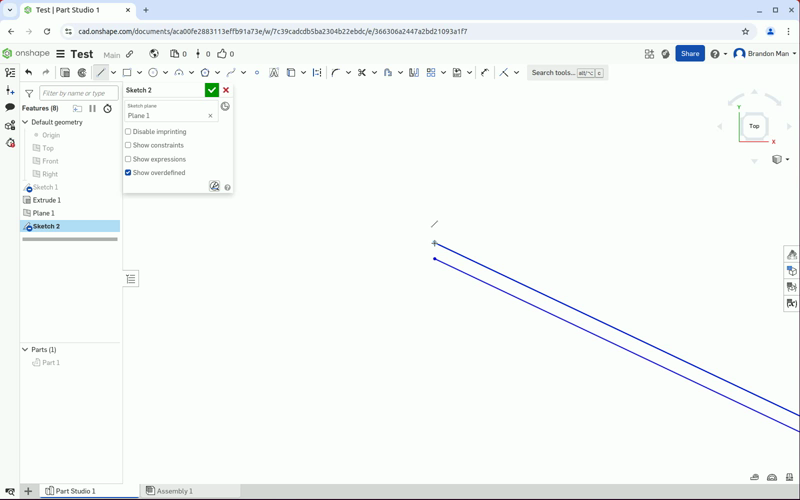
scroll(-6)
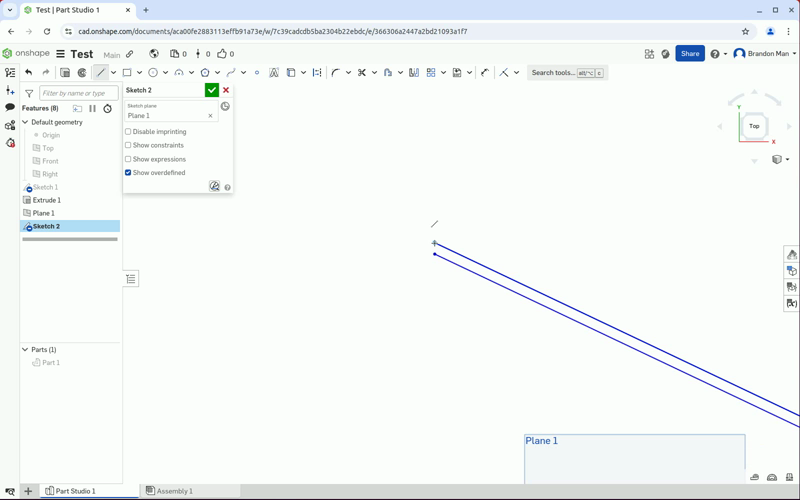
scroll(-6)
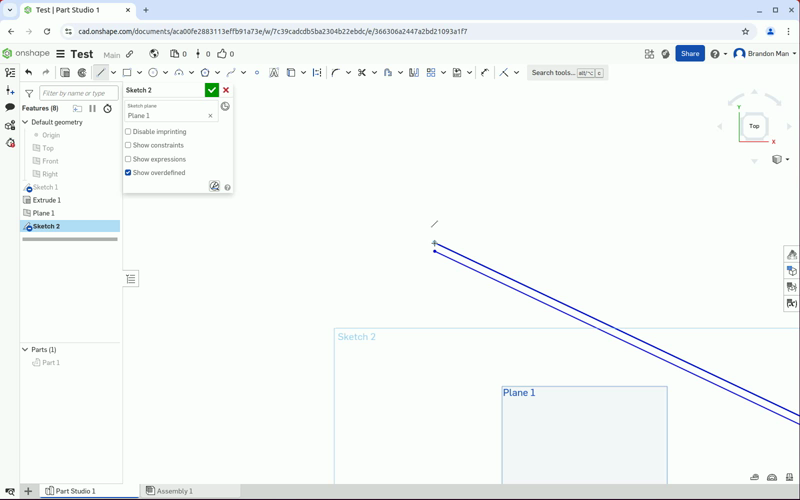
scroll(-6)
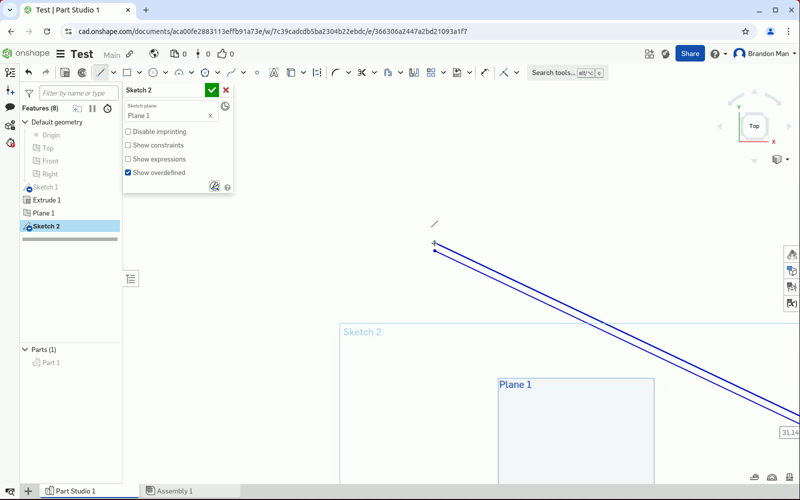
scroll(-6)
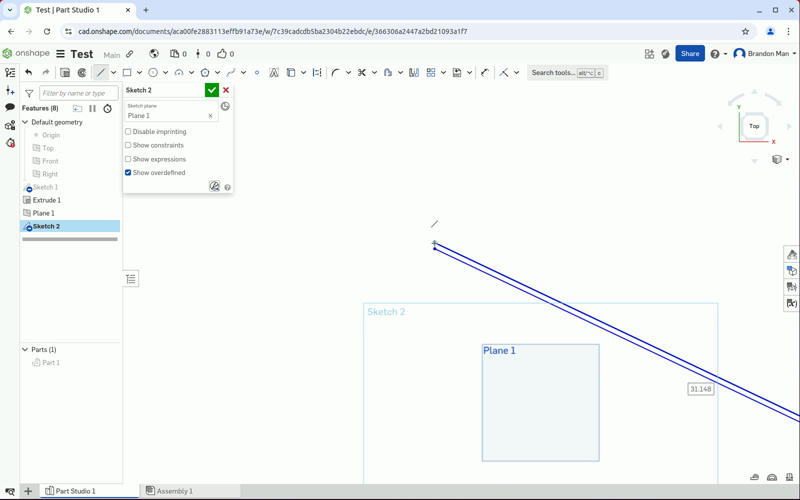
scroll(-6)
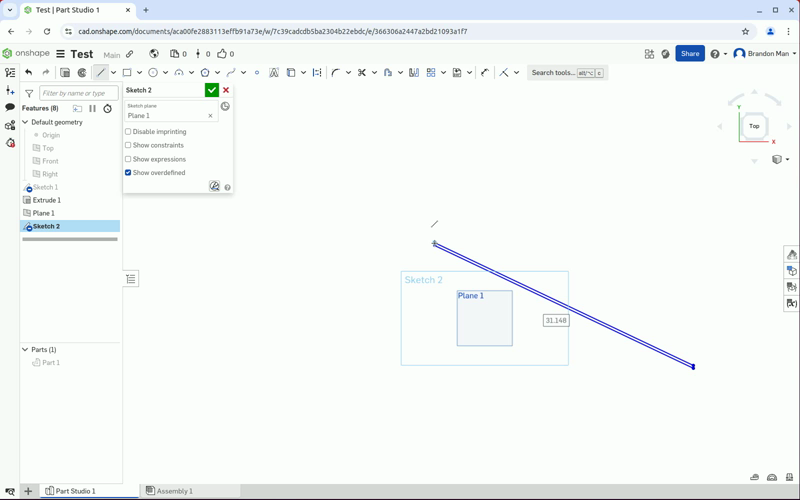
scroll(-6)
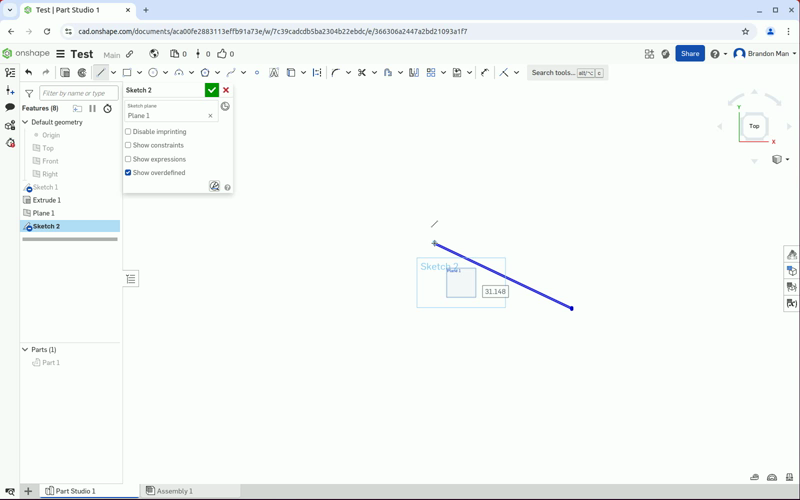
key_up(shift)
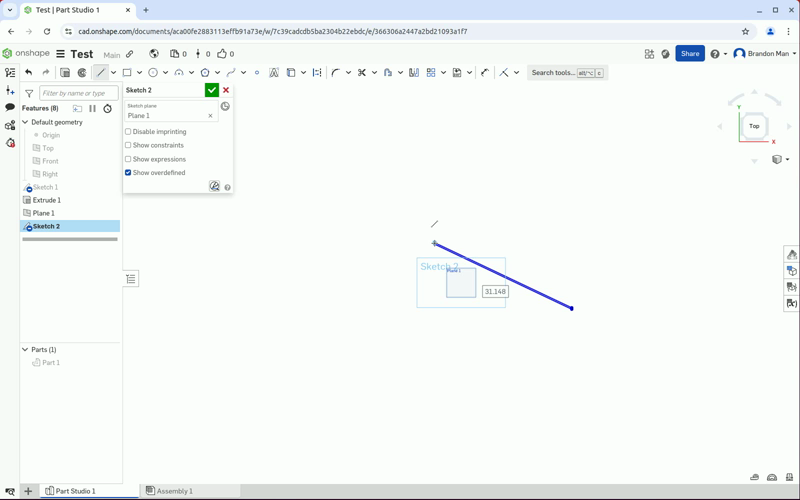
mouse_move(464, 242)
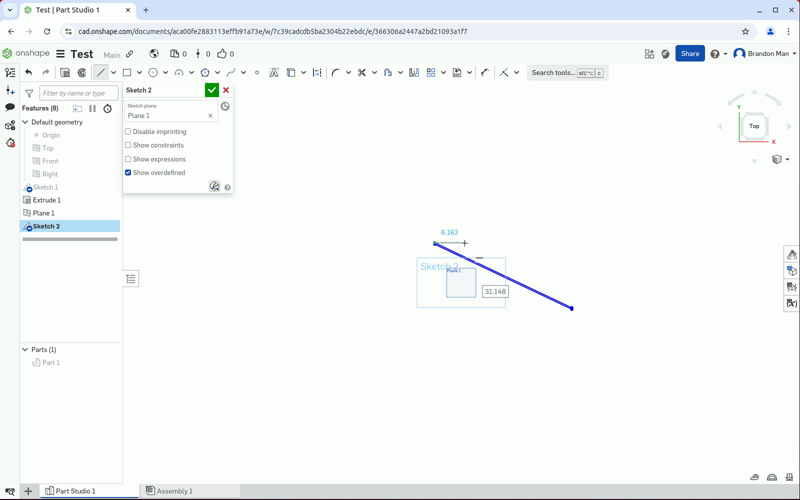
key_down(shift)
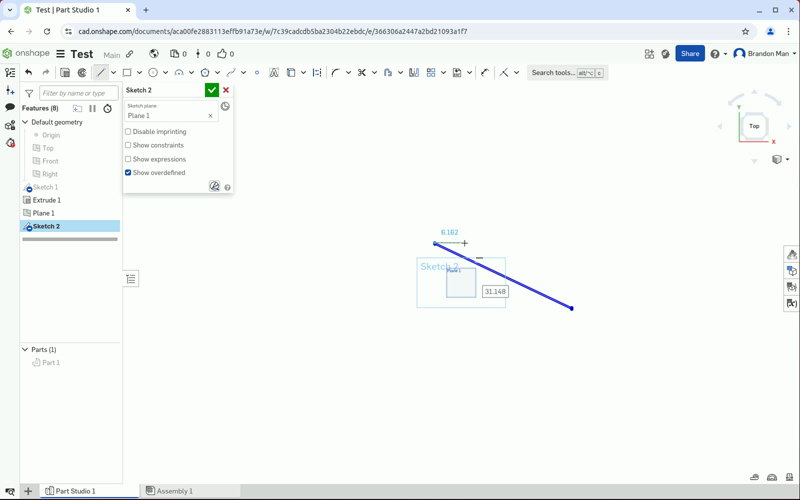
mouse_move(434, 244)
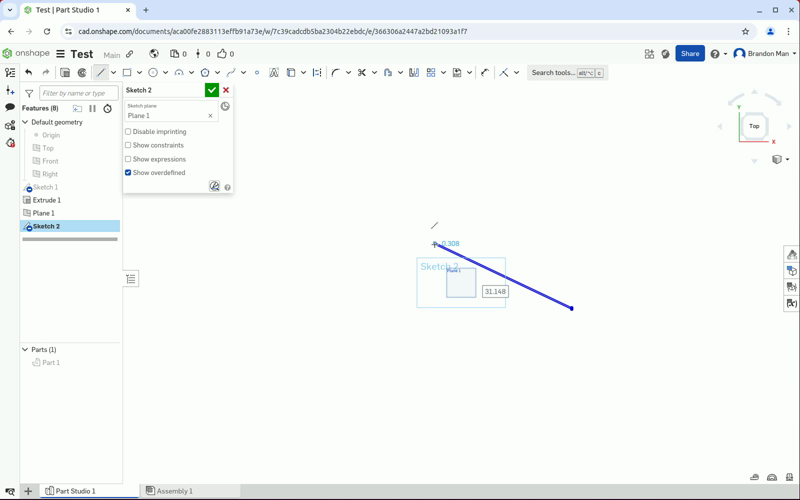
scroll(6)
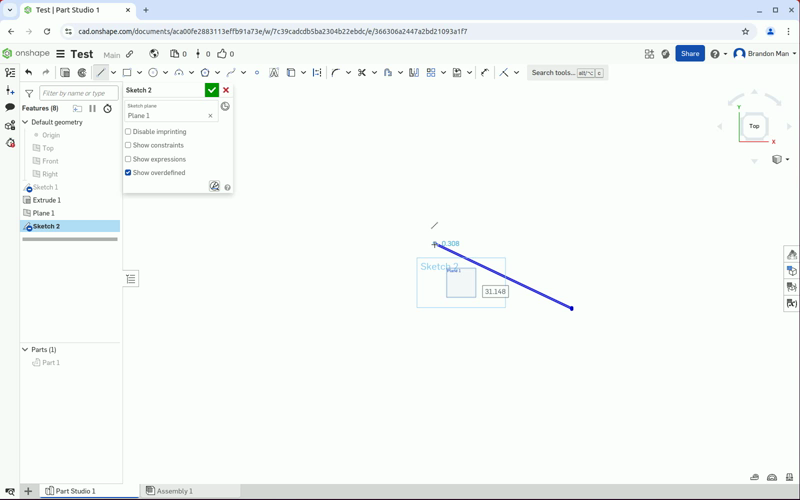
scroll(6)
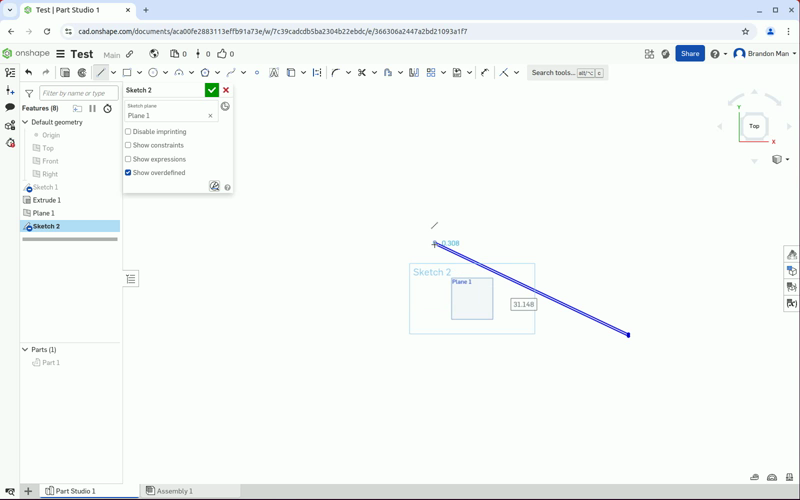
scroll(6)
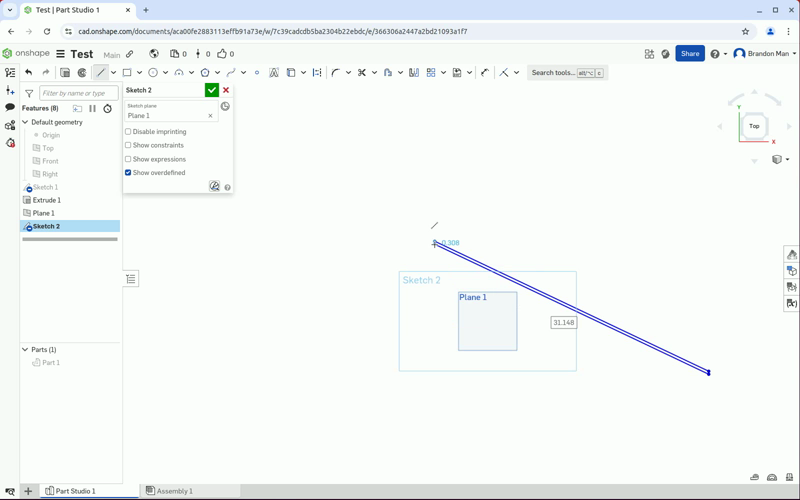
scroll(6)
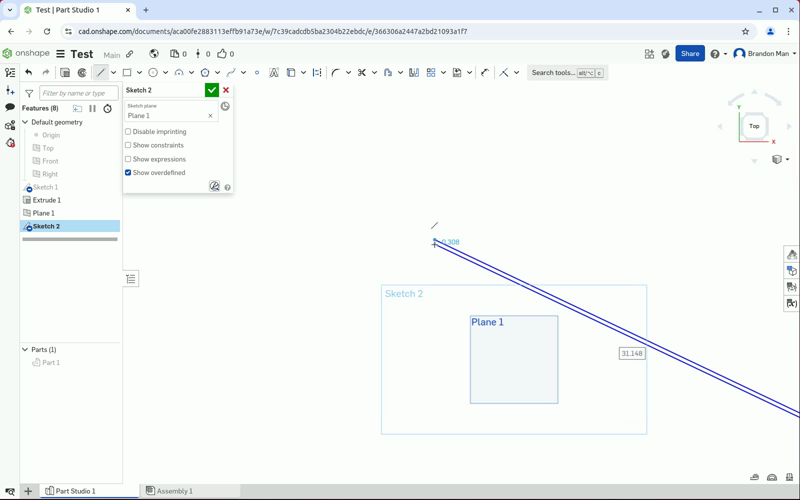
scroll(6)
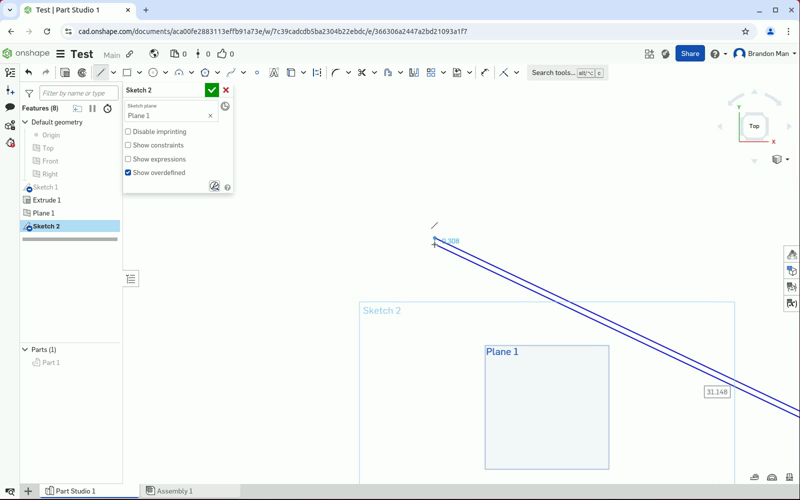
scroll(6)
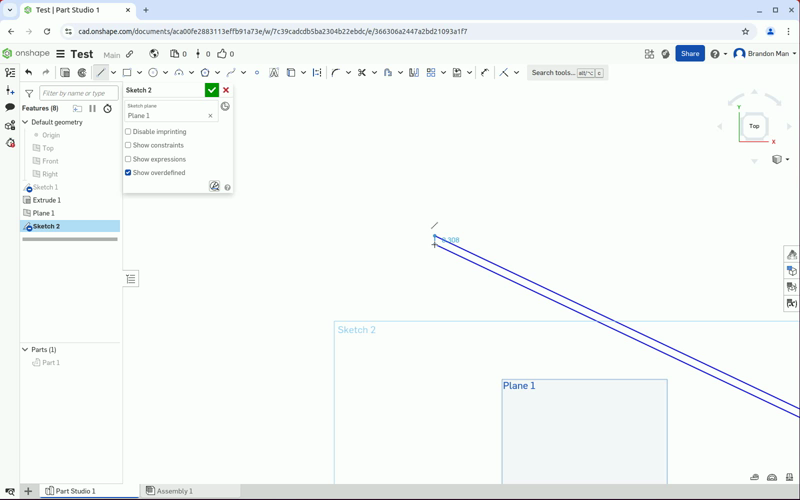
scroll(6)
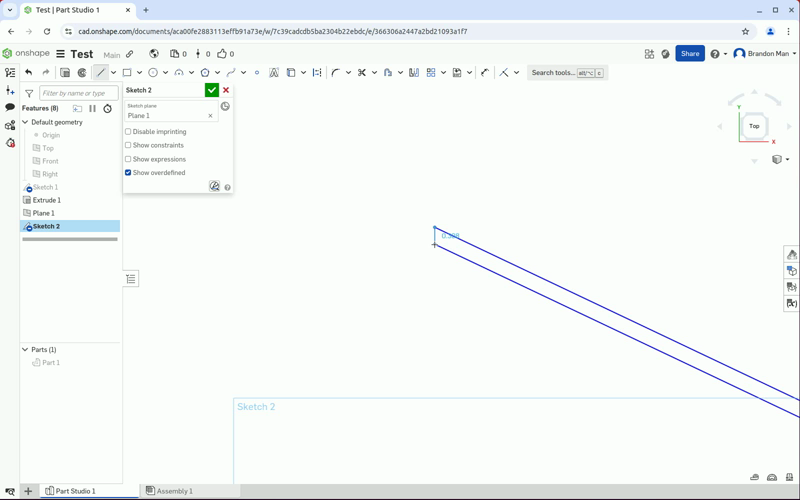
key_up(shift)
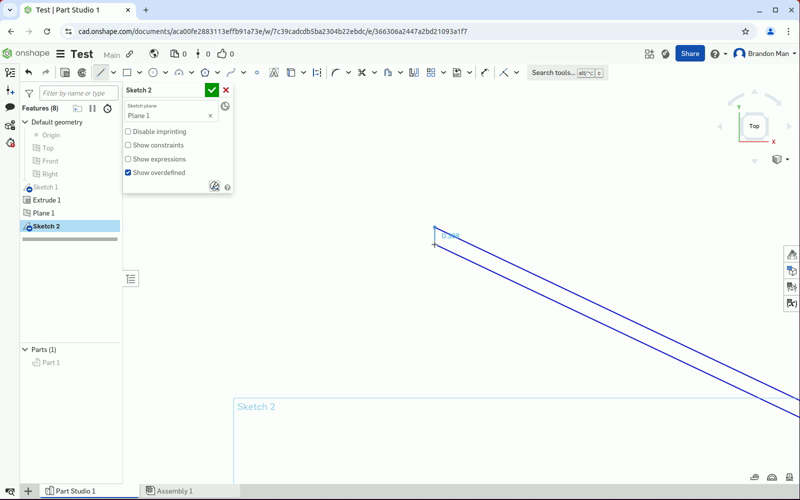
click(434, 244)
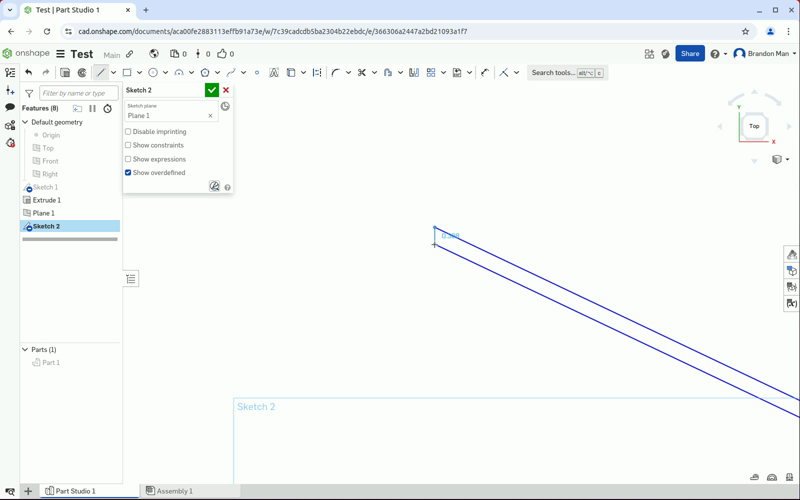
scroll(-6)
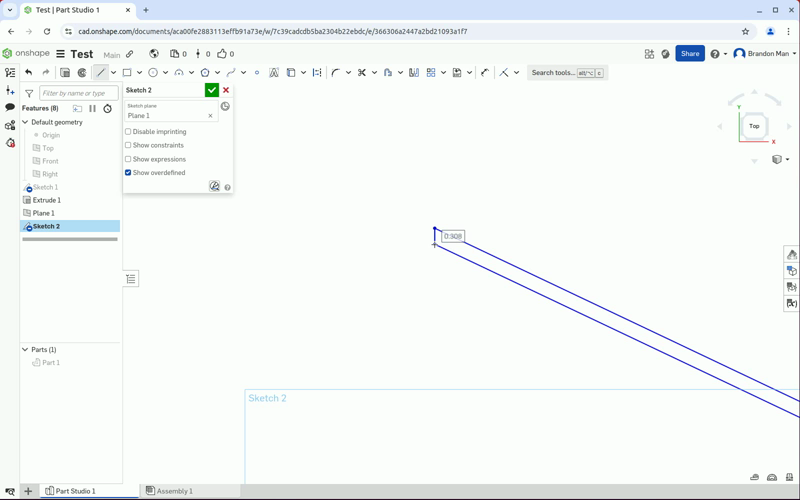
scroll(-6)
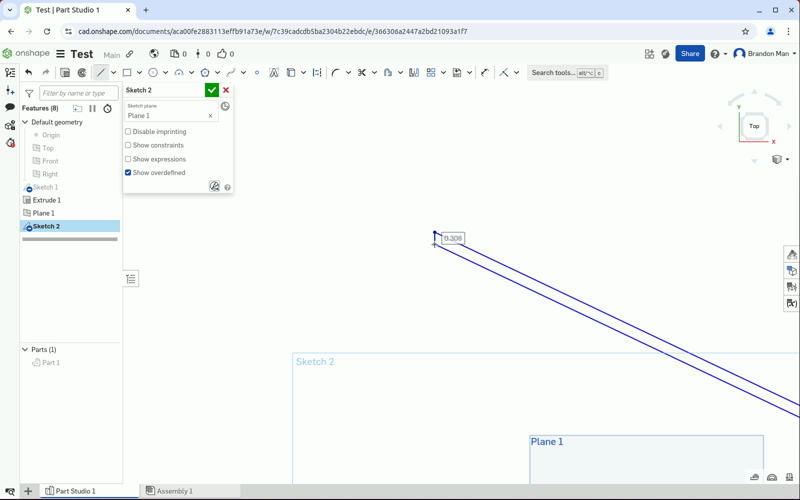
scroll(-6)
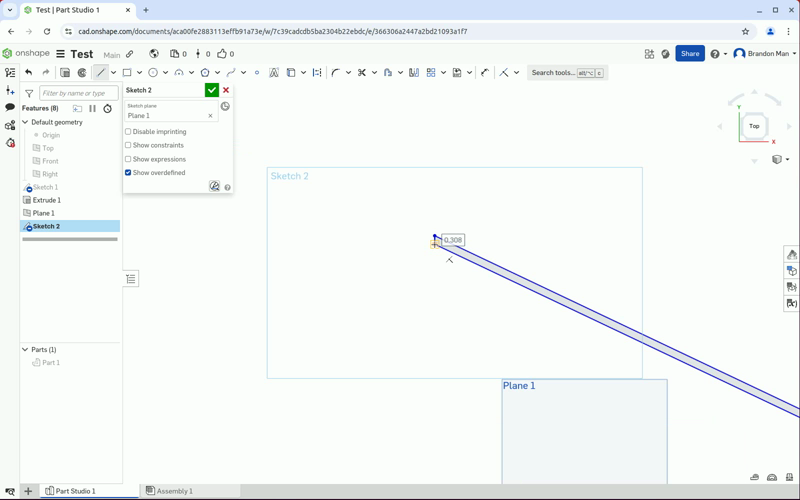
scroll(-6)
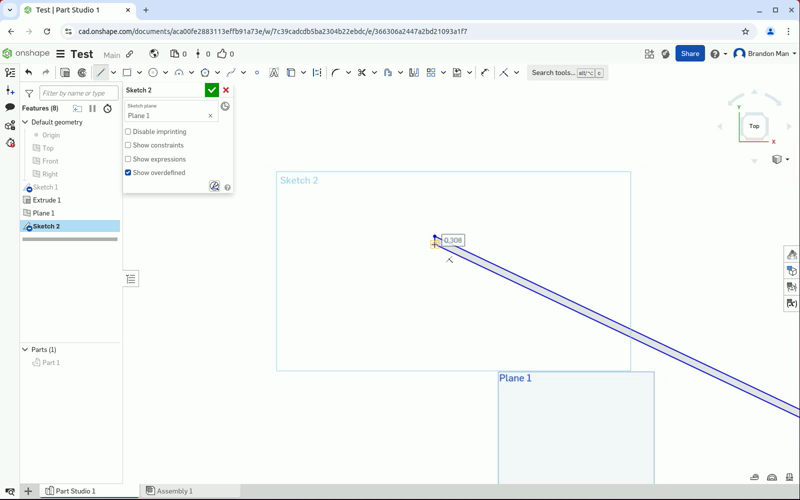
scroll(-6)
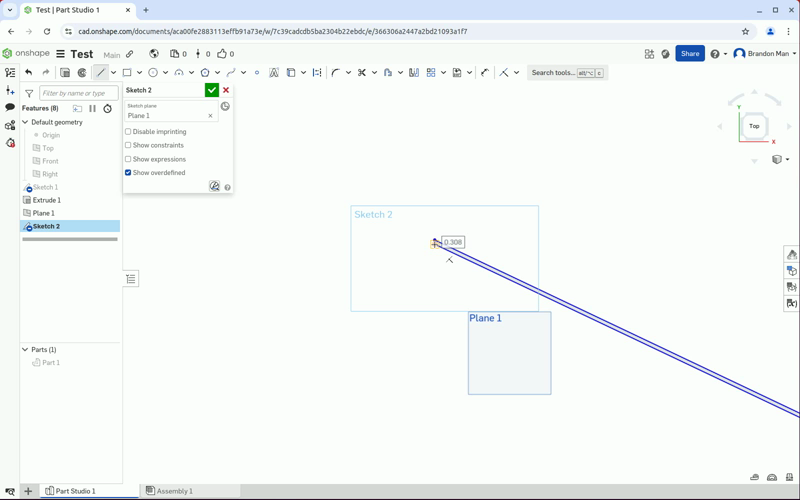
scroll(-6)
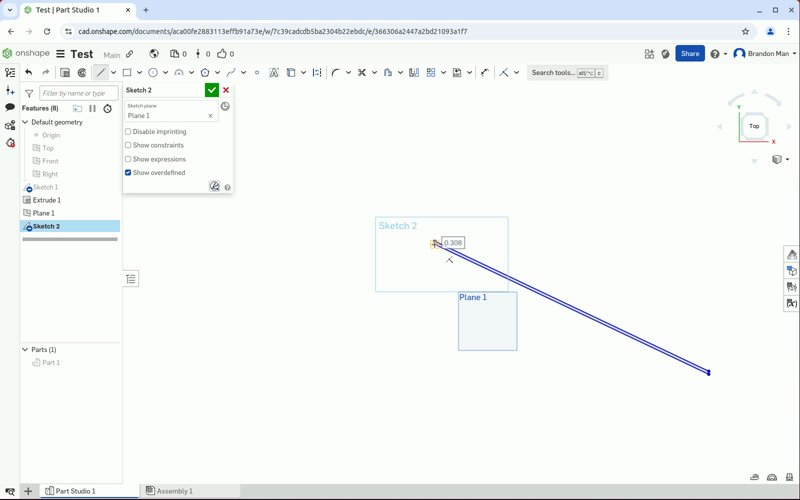
scroll(-6)
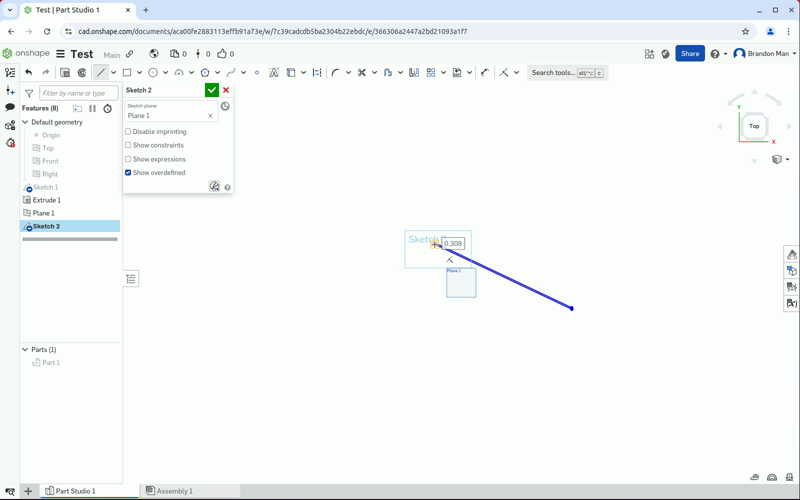
key(esc)
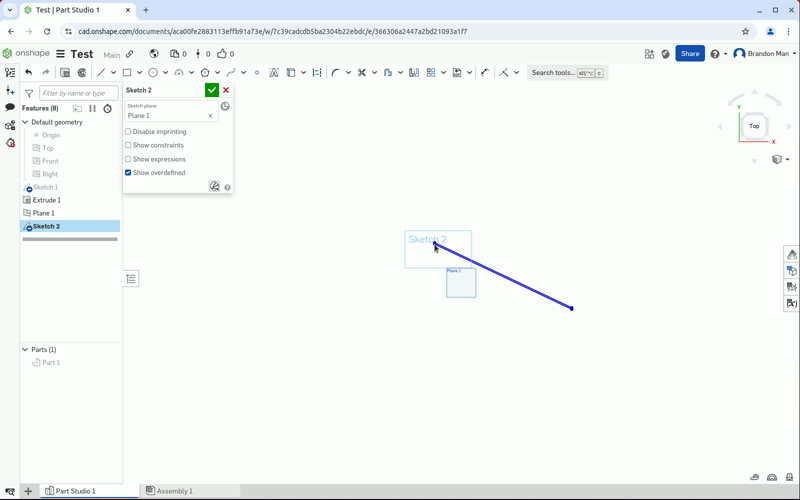
mouse_move(504, 276)
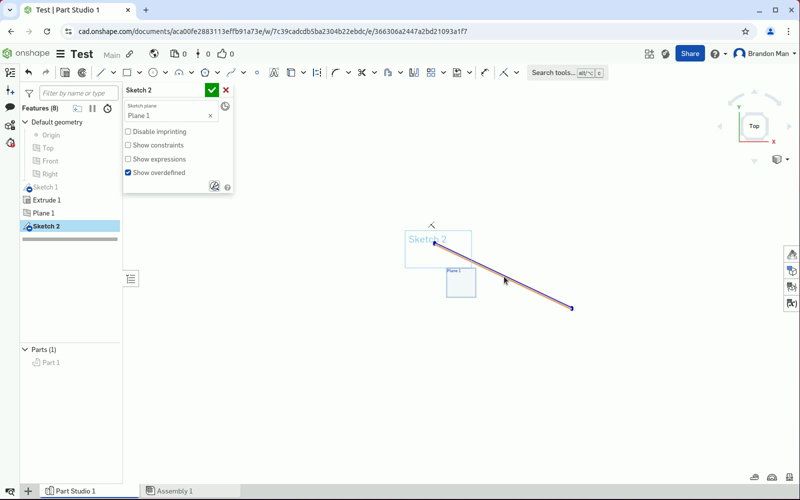
scroll(6)
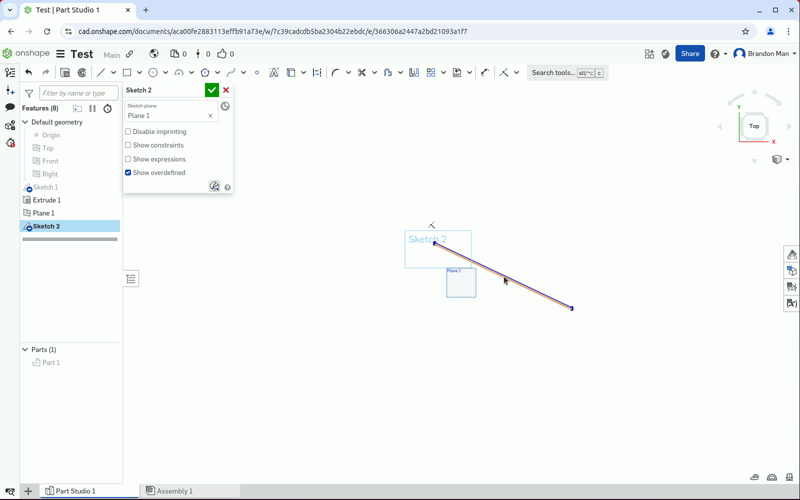
scroll(6)
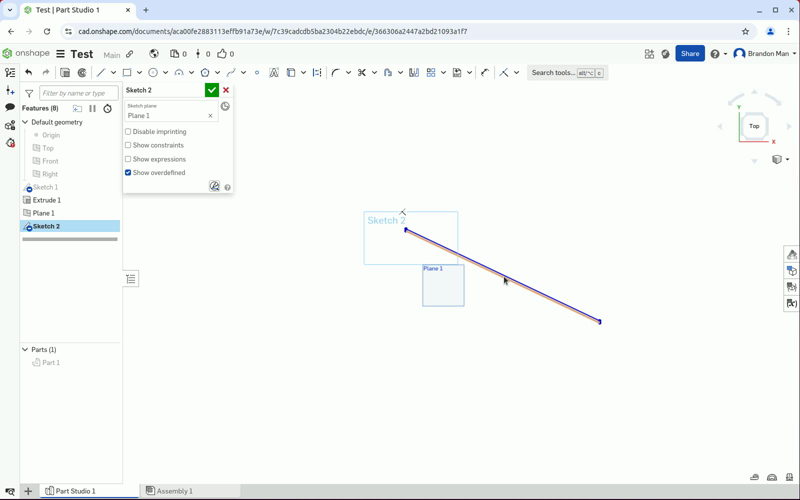
scroll(6)
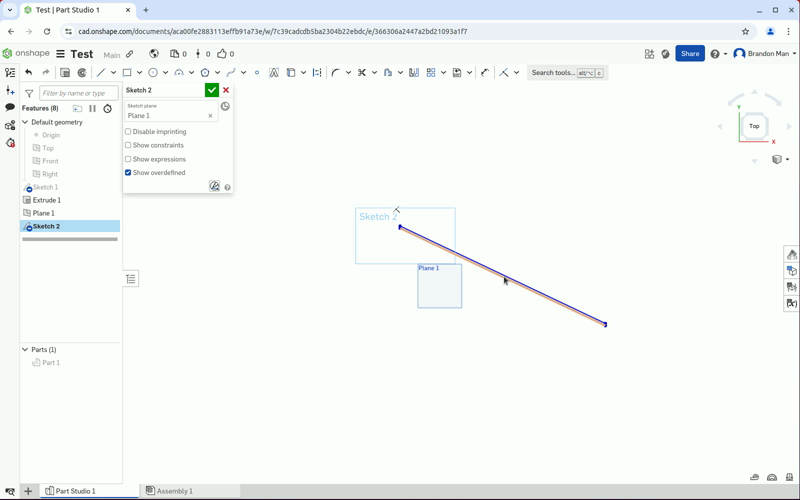
scroll(6)
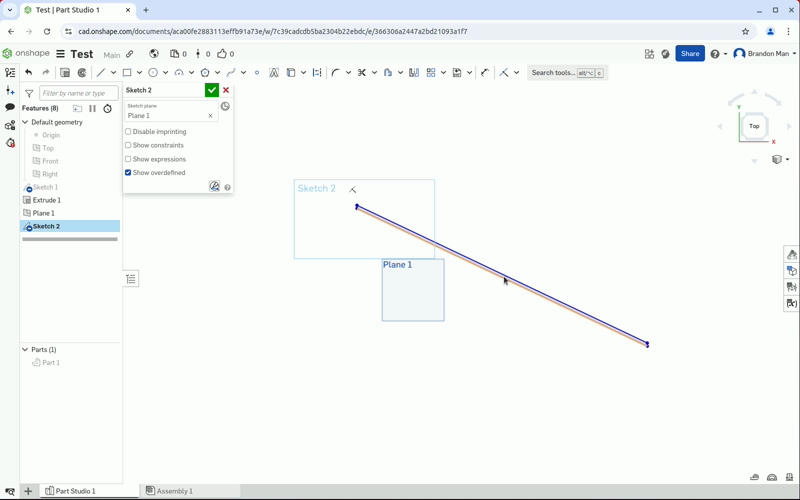
scroll(6)
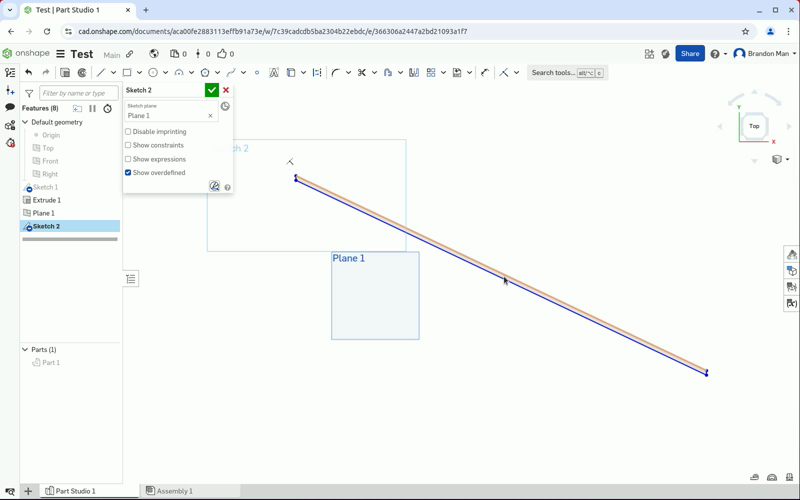
scroll(6)
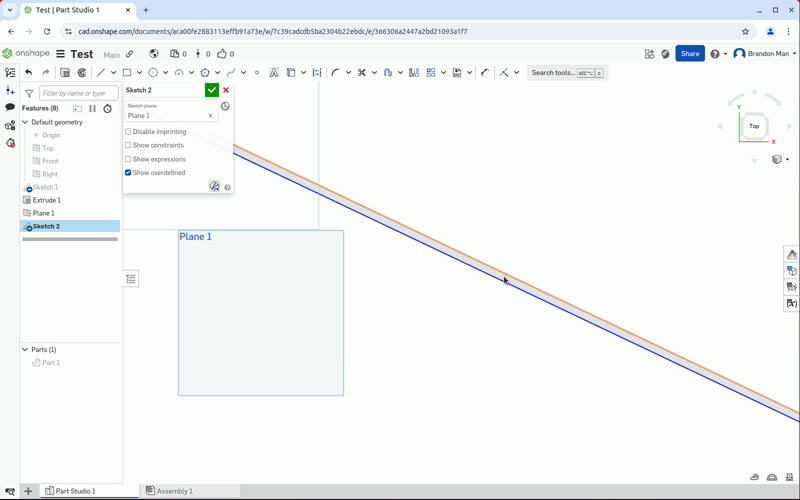
scroll(6)
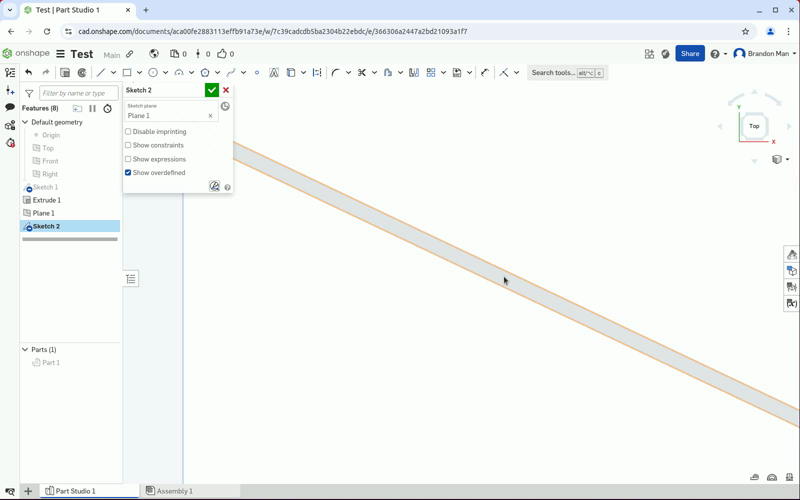
click(504, 276)
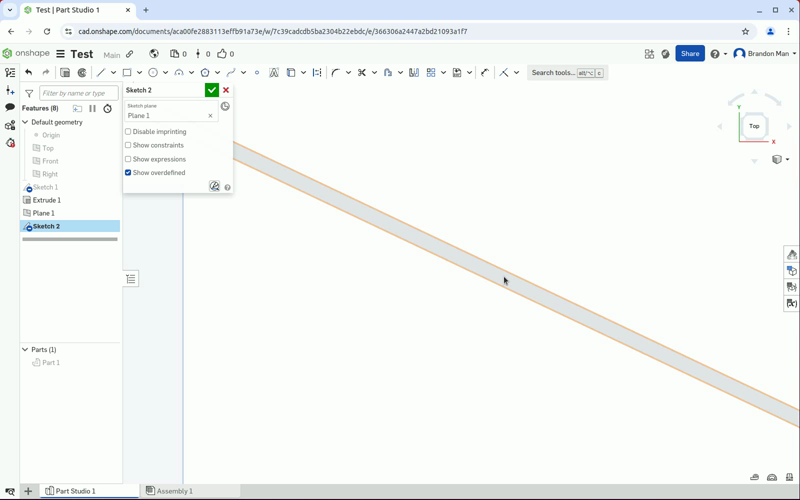
scroll(-6)
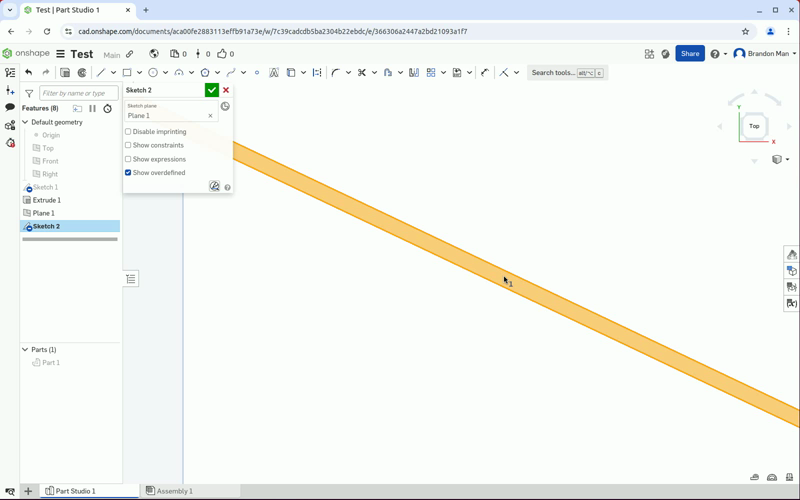
scroll(-6)
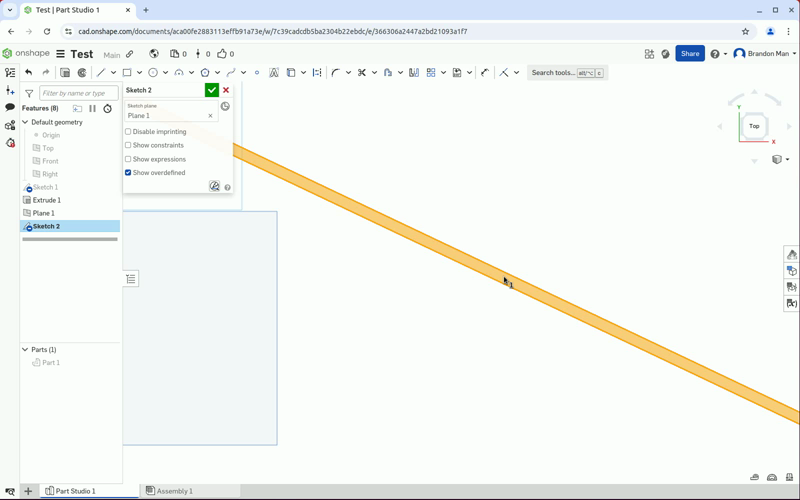
scroll(-6)
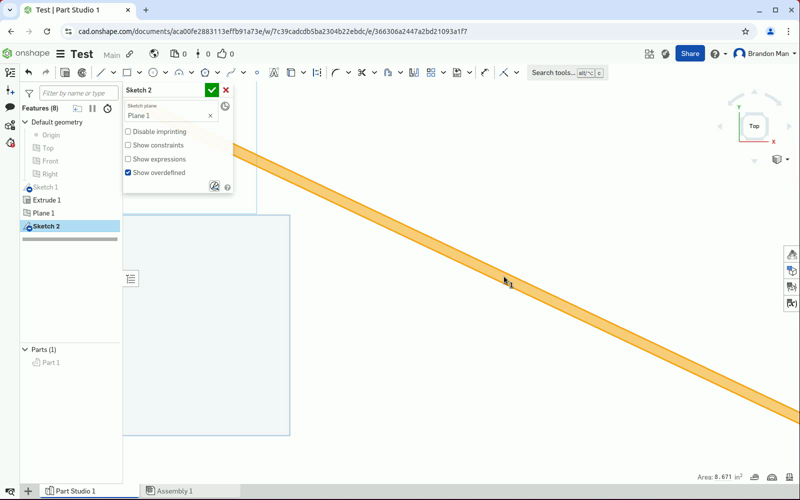
scroll(-6)
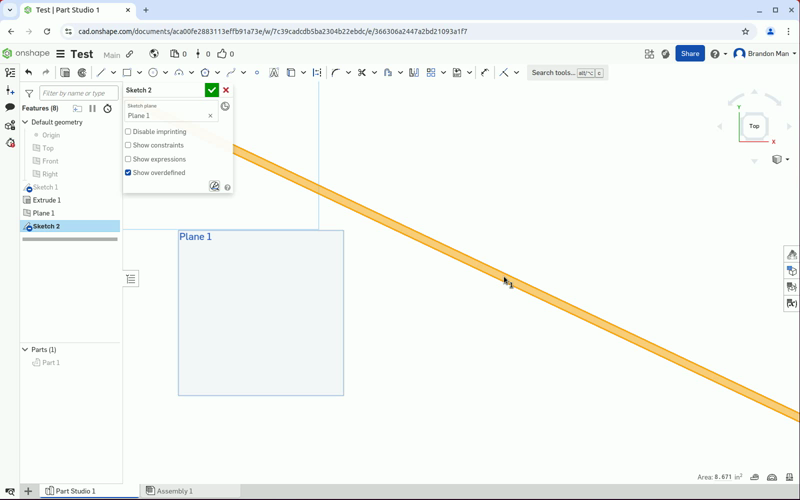
scroll(-6)
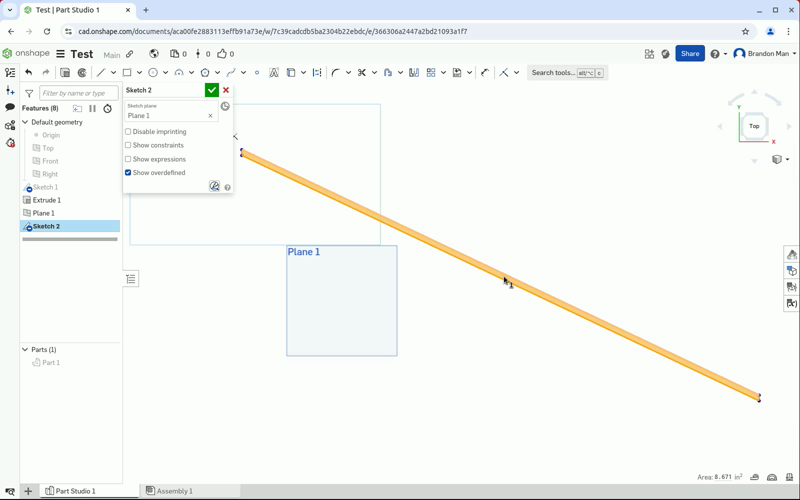
scroll(-6)
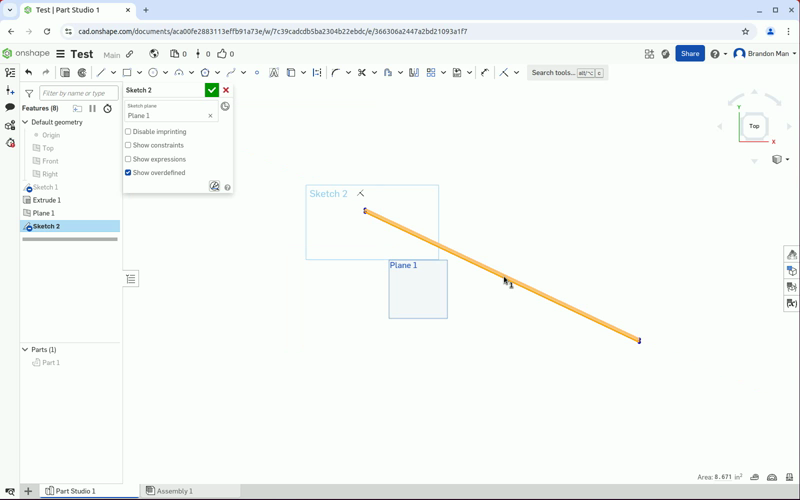
scroll(-6)
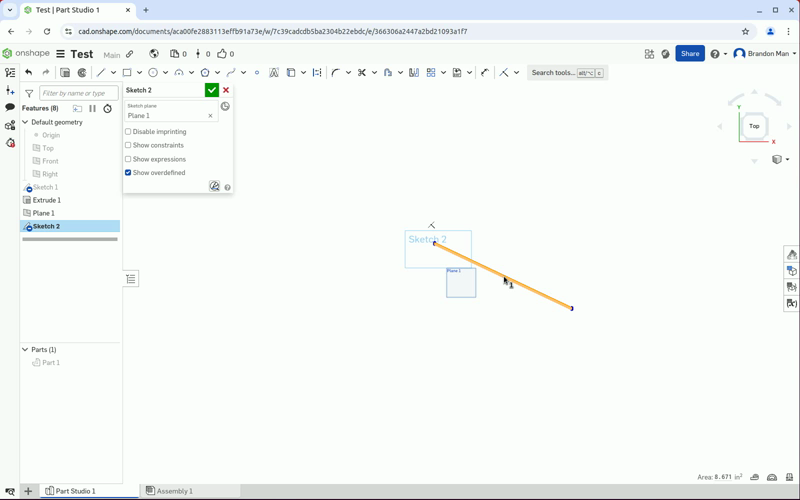
mouse_move(73, 352)
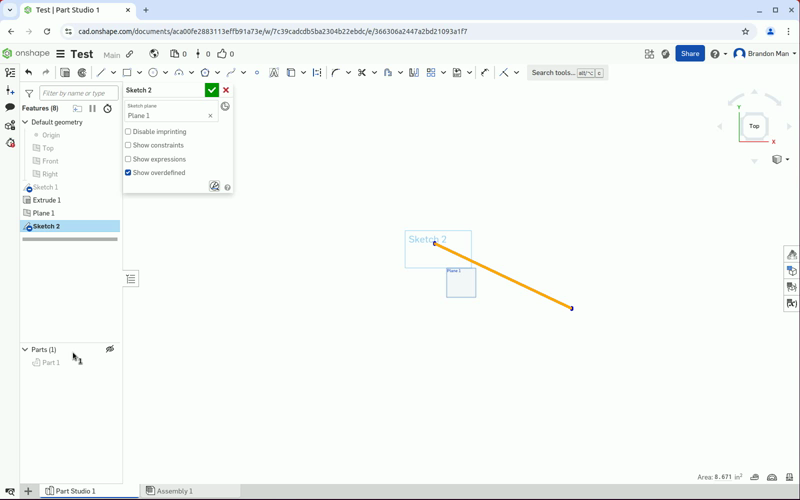
key(shift+y)
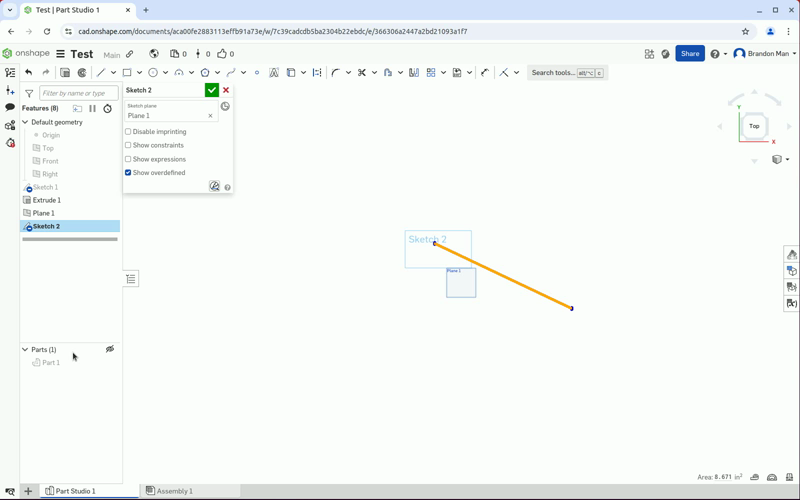
key(shift+e)
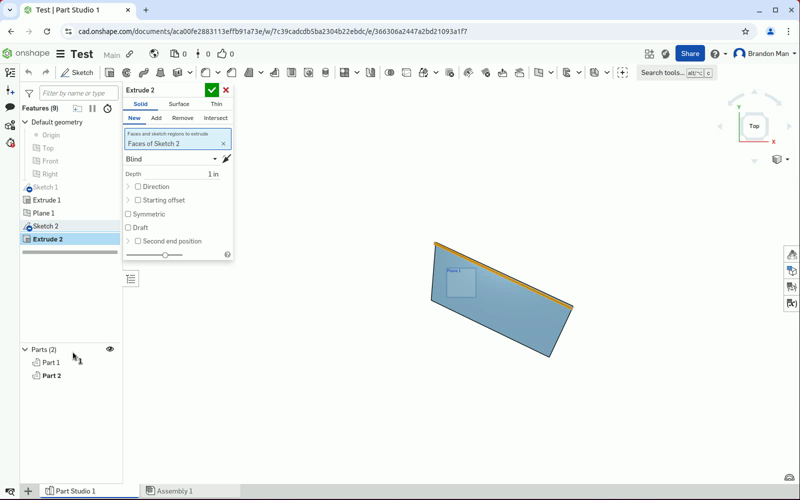
mouse_move(143, 106)
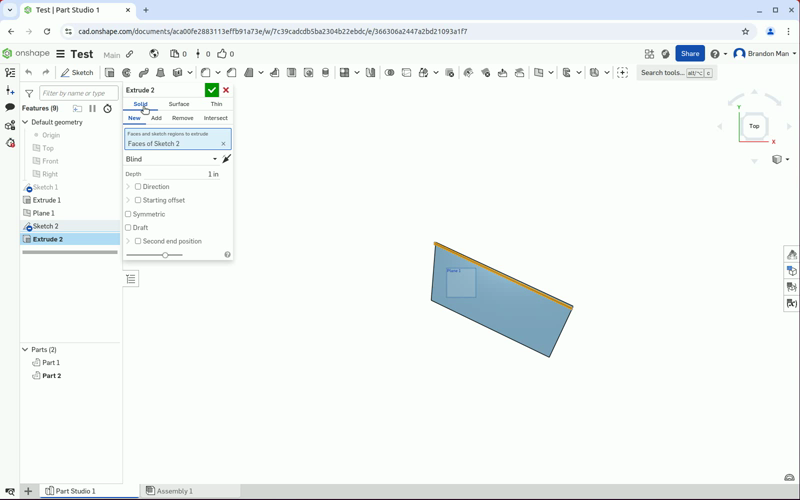
click(143, 106)
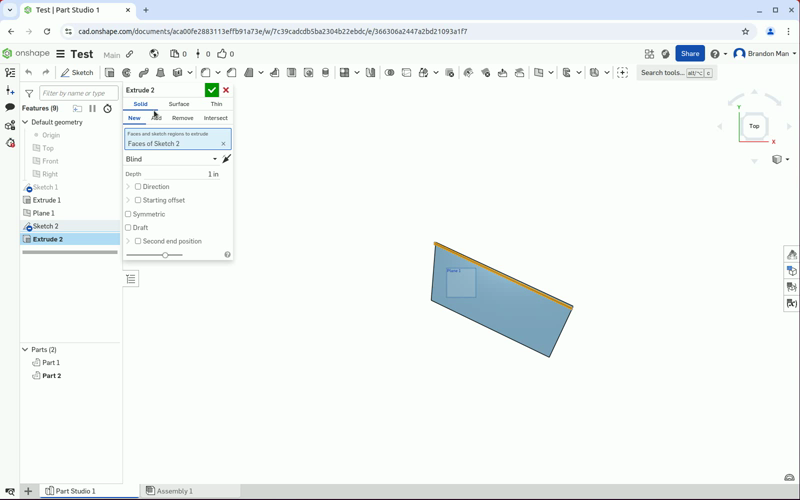
mouse_move(186, 120)
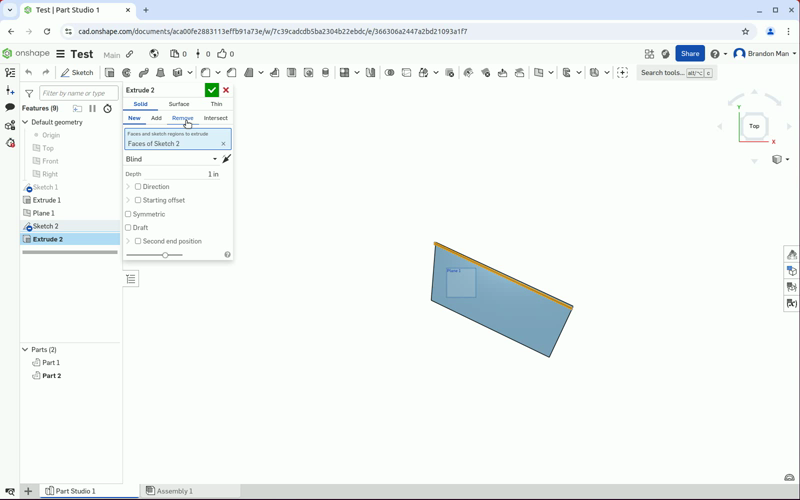
click(186, 120)
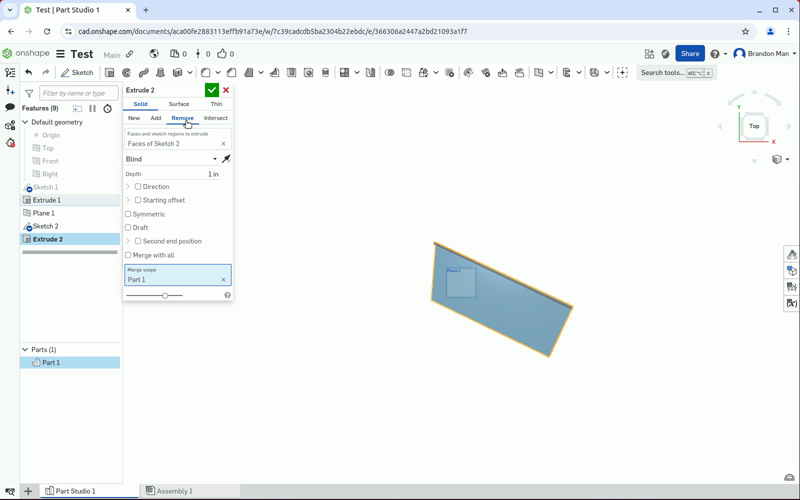
key(tab, 4)
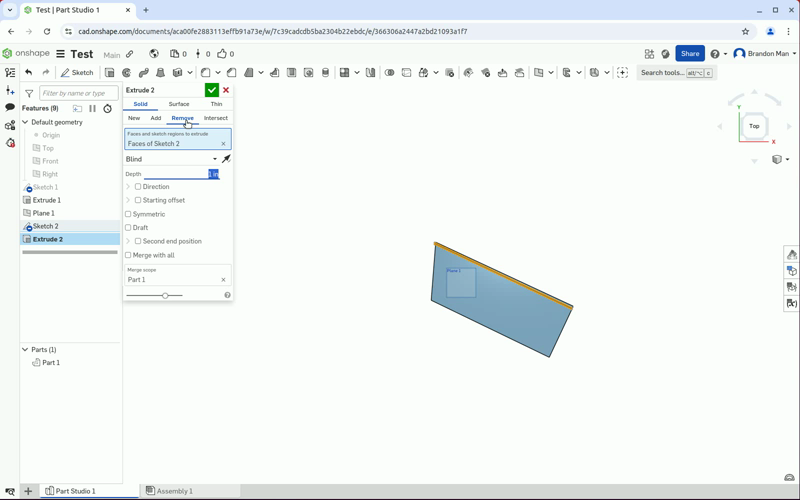
text(0.241)
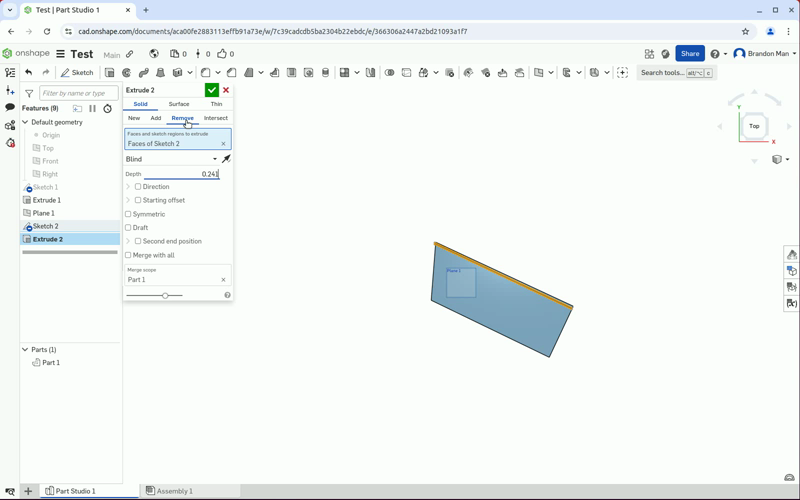
key(tab, 6)
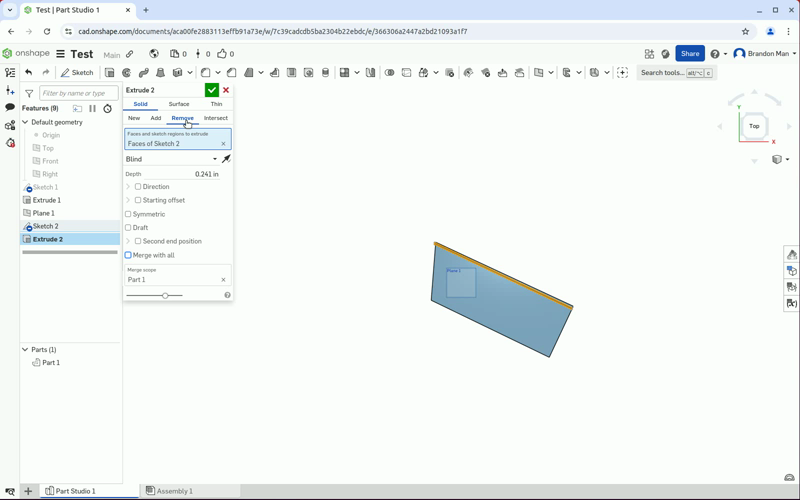
key(space)
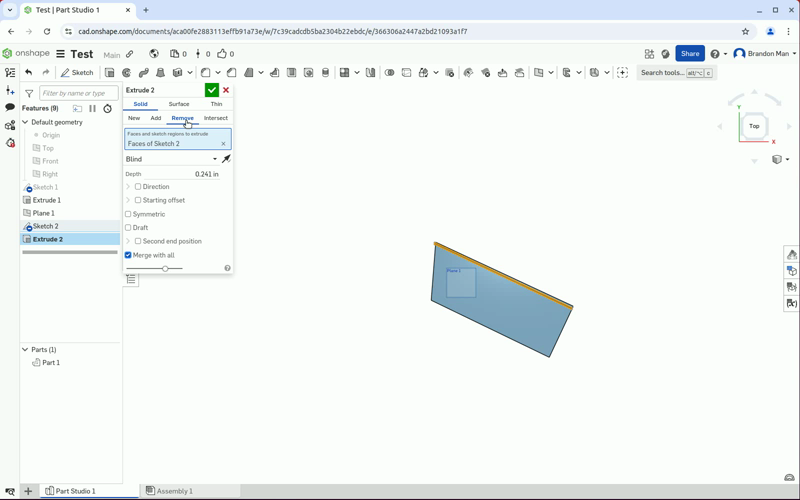
key(enter)
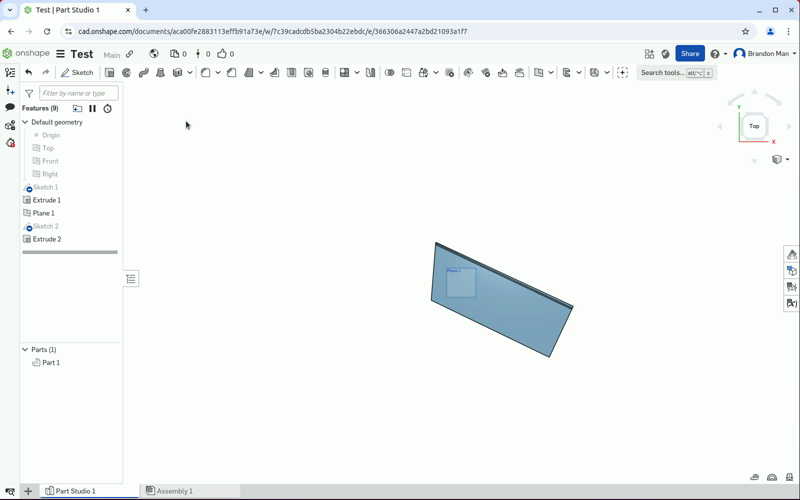
key(shift+h)
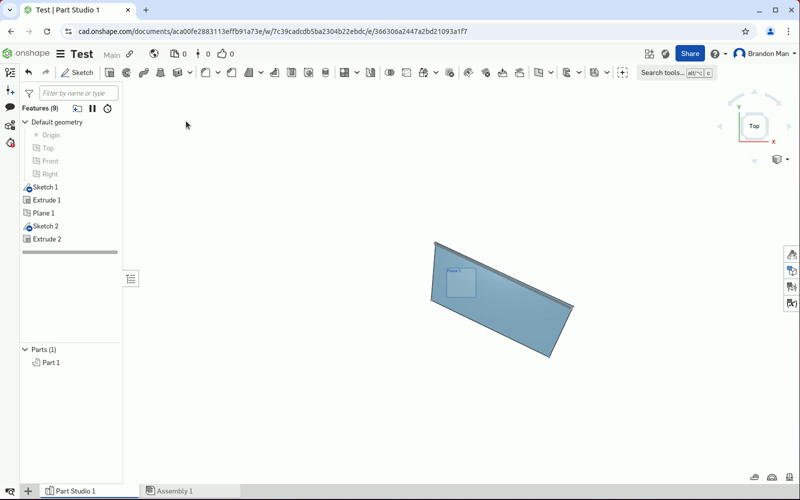
key(shift+h)
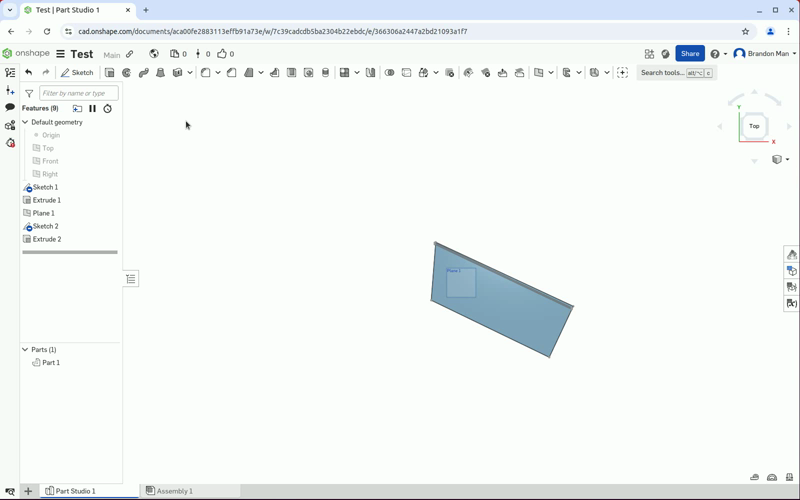
key(shift+7)
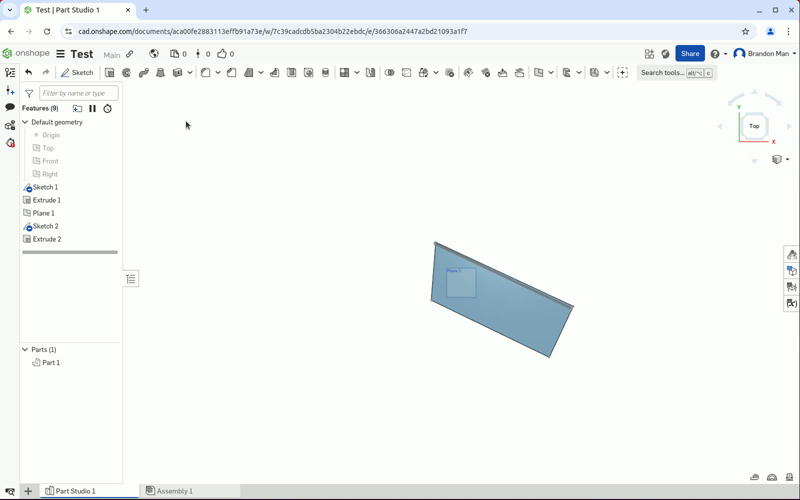
key(up, 3)
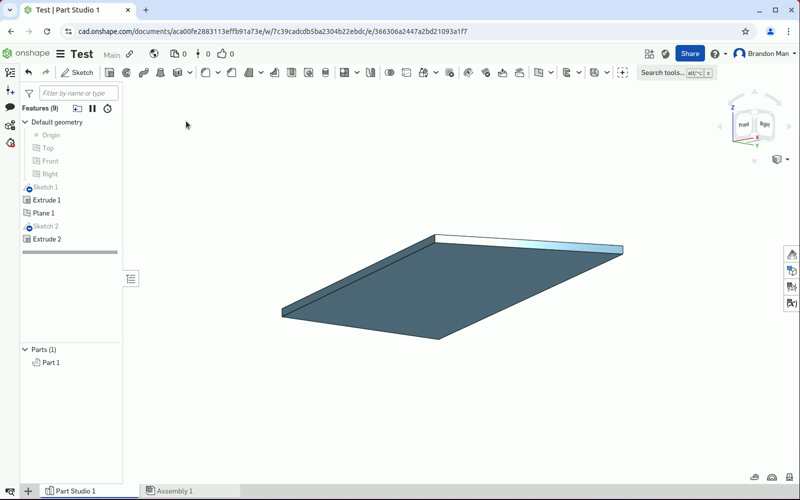
key(left, 3)
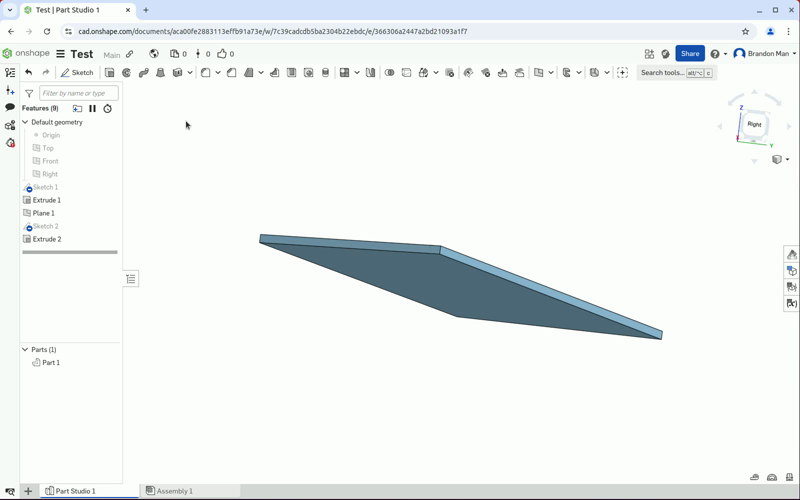
key(right, 3)
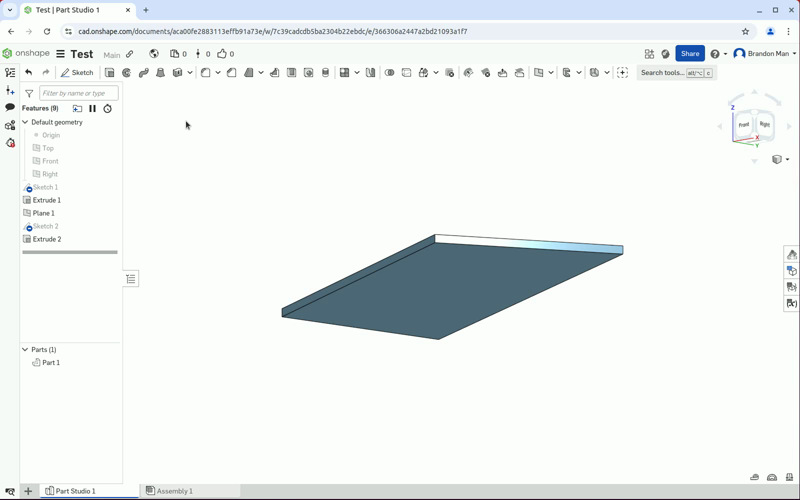
key(down, 3)
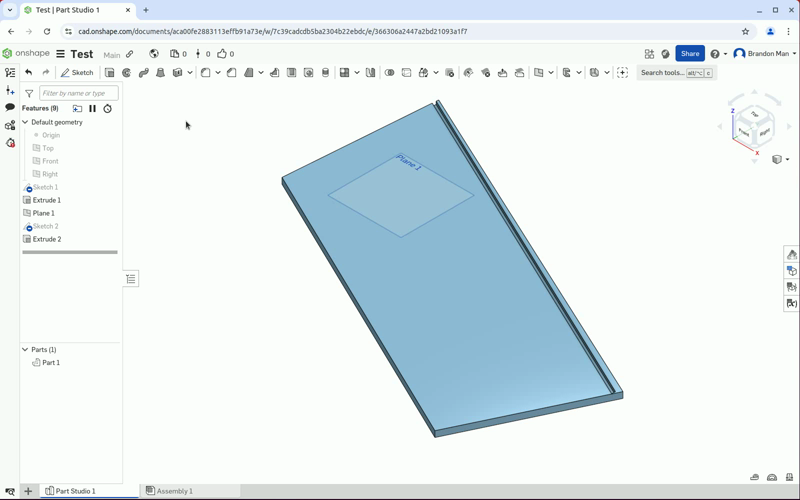
mouse_move(73, 189)
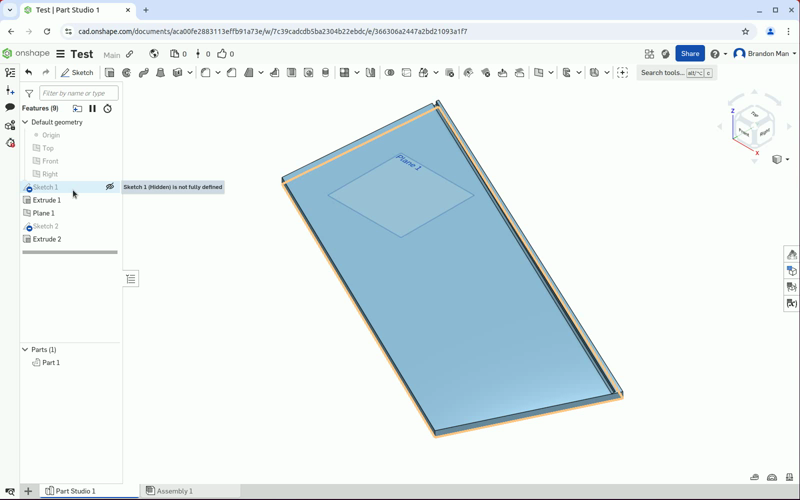
click(73, 189)